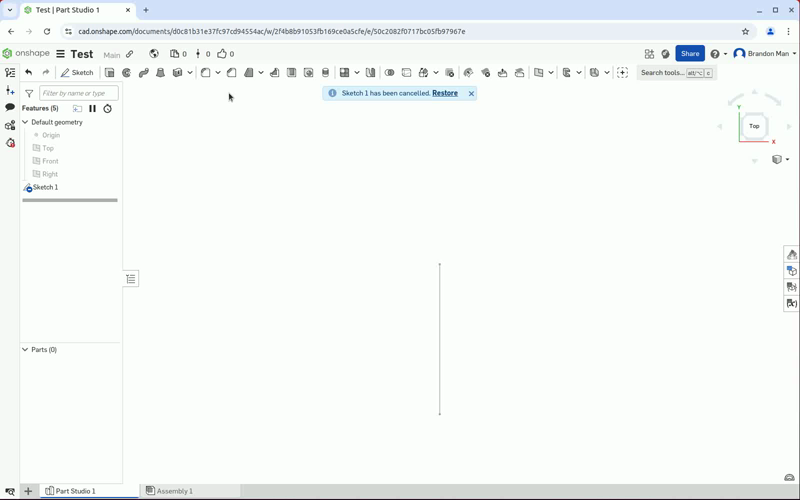
key(shift+h)
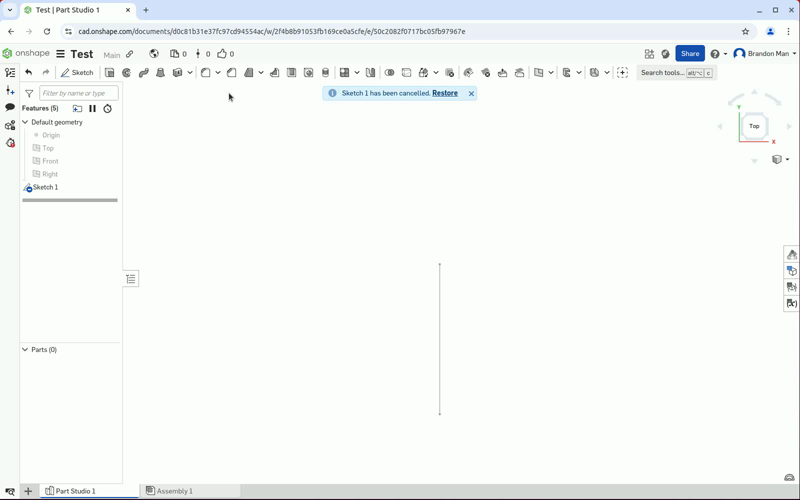
key(shift+s)
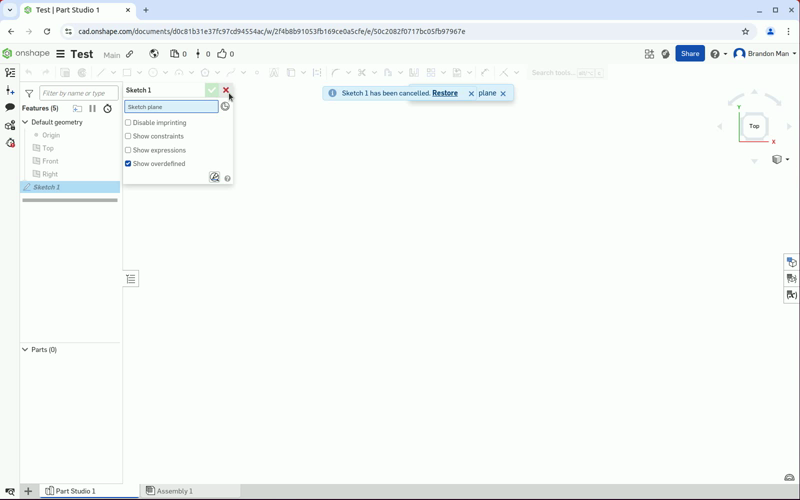
mouse_move(73, 150)
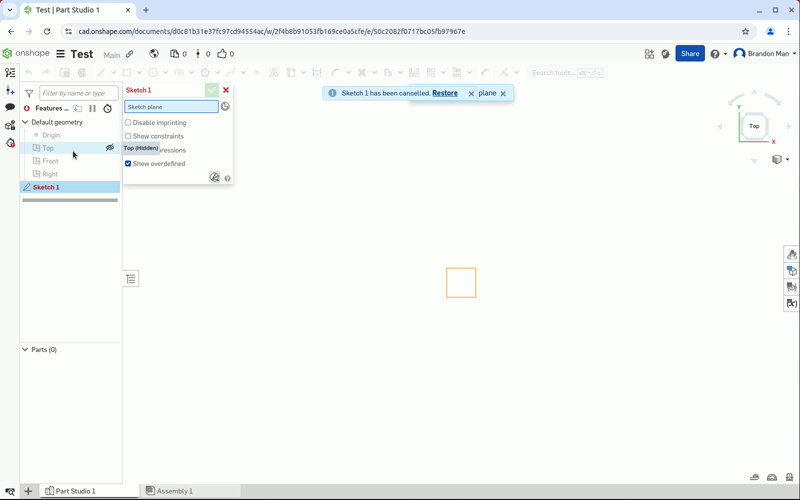
click(73, 150)
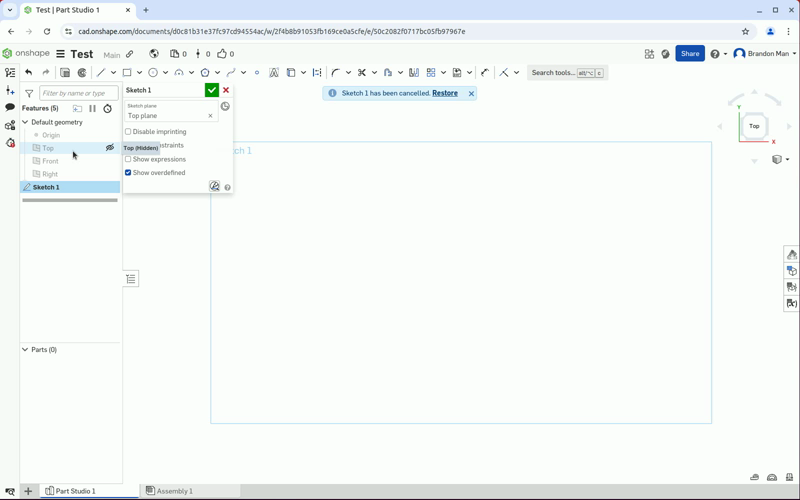
mouse_move(73, 352)
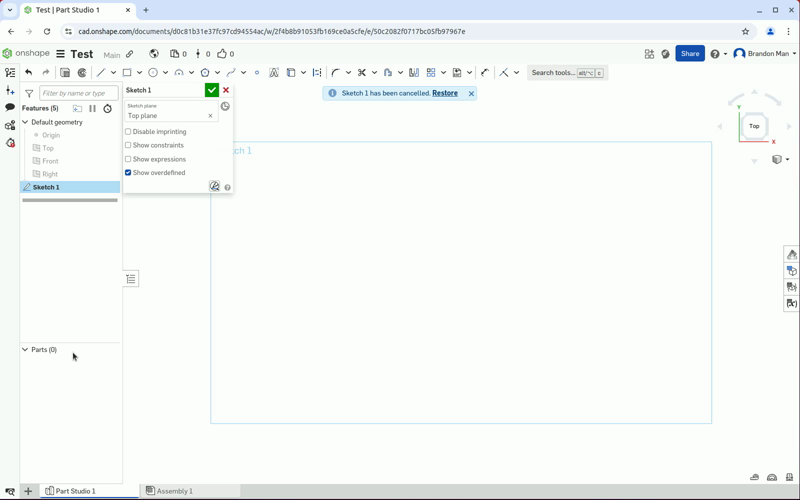
key(y)
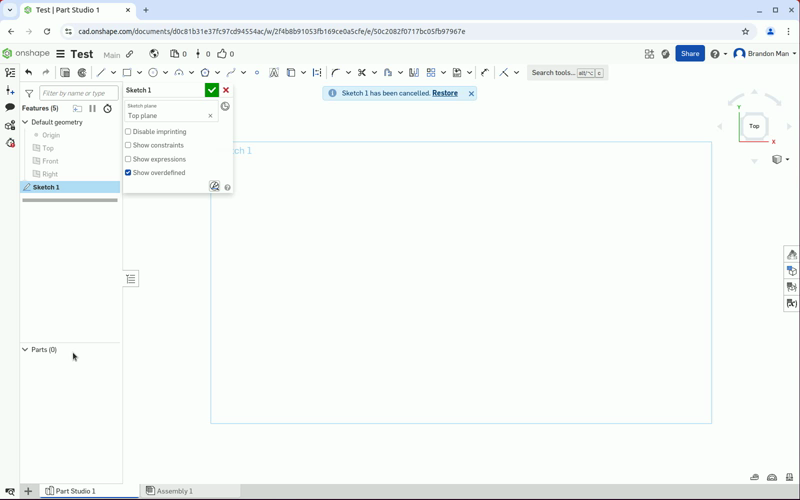
key(l)
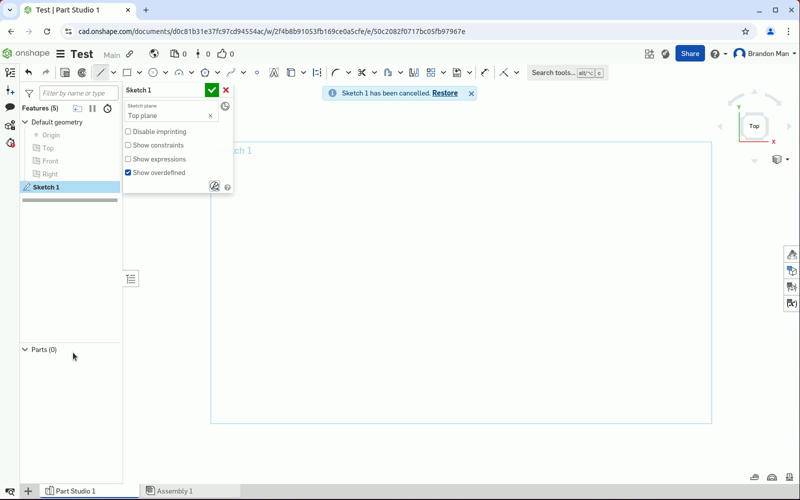
key_down(shift)
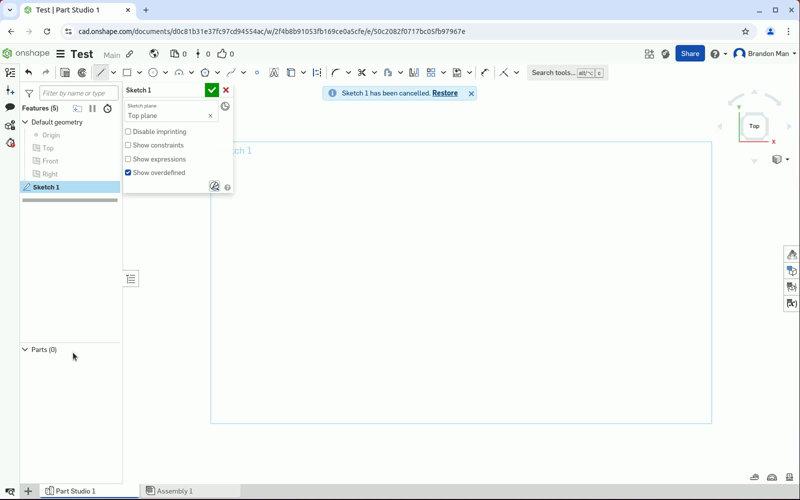
mouse_move(369, 369)
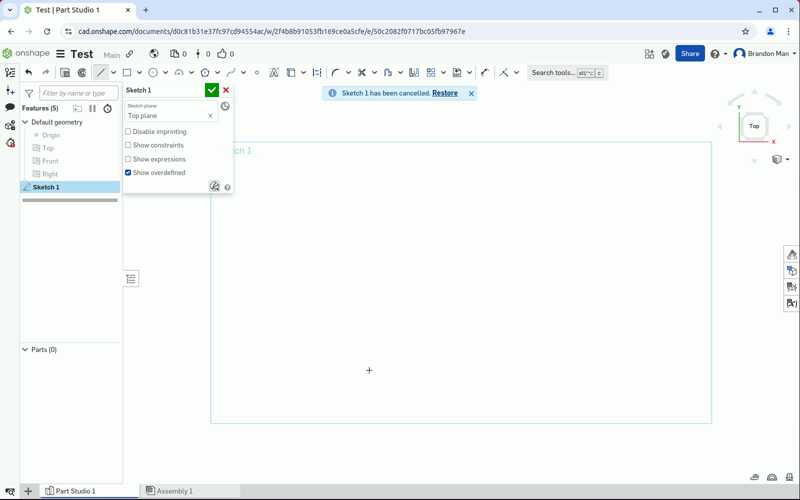
click(369, 369)
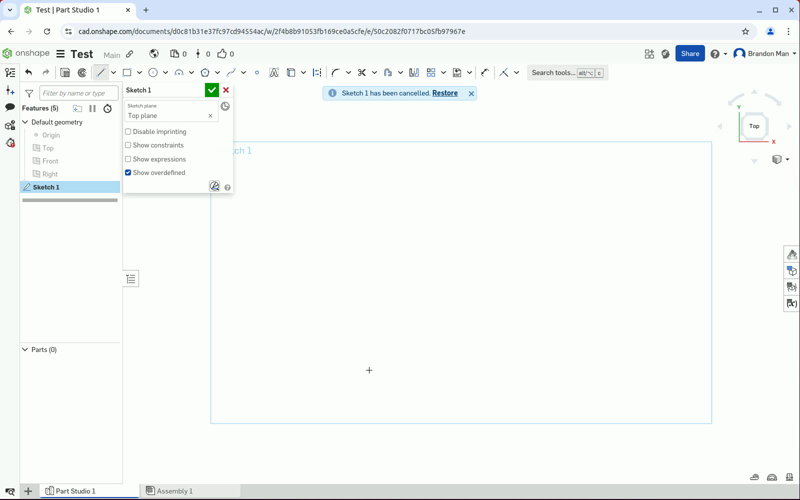
key_up(shift)
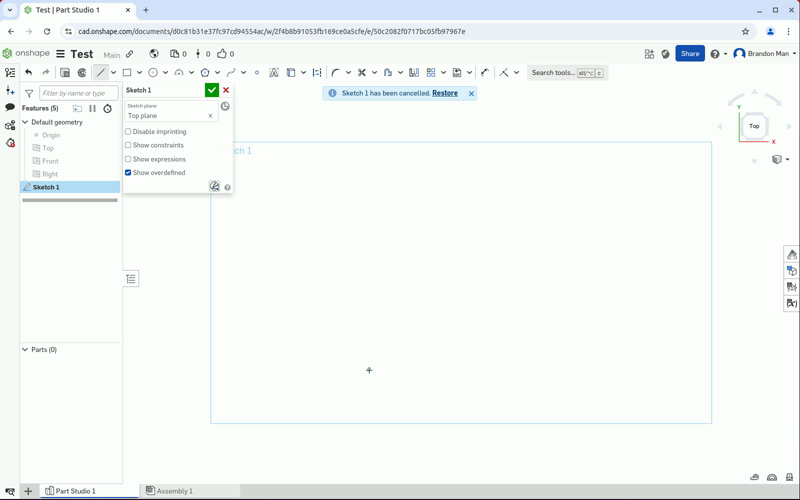
key_down(shift)
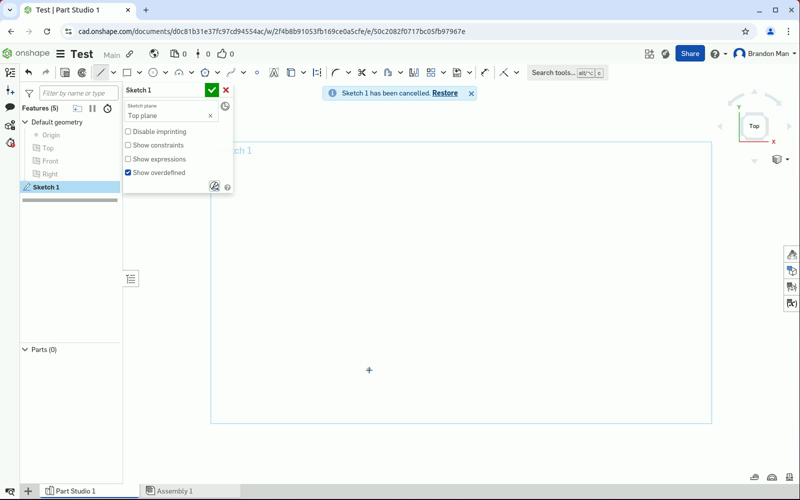
mouse_move(572, 369)
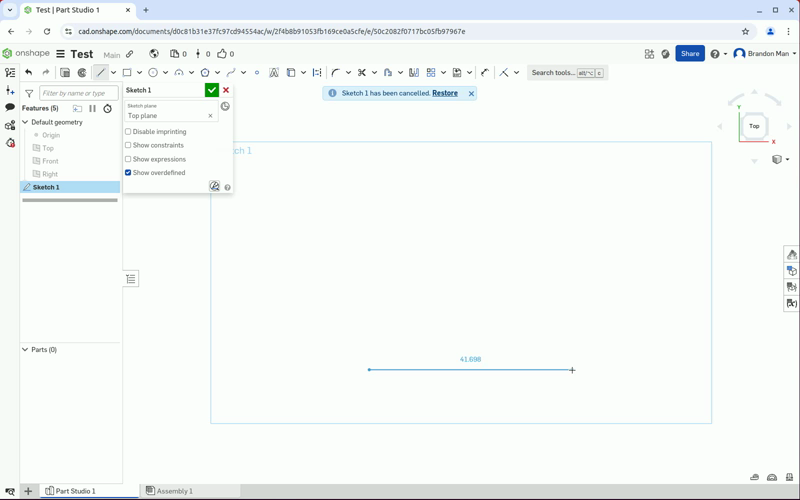
click(572, 369)
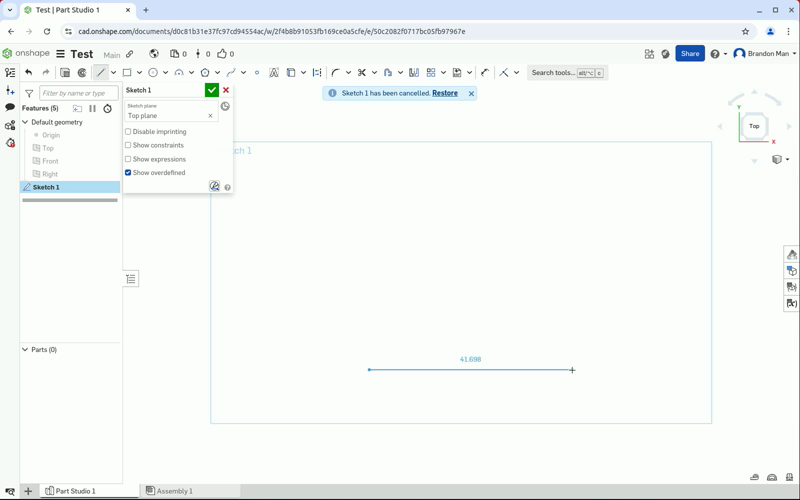
key_up(shift)
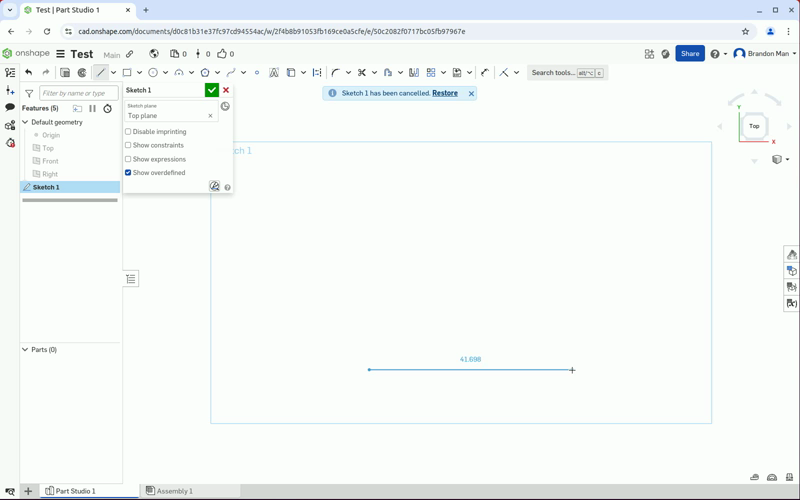
key_down(shift)
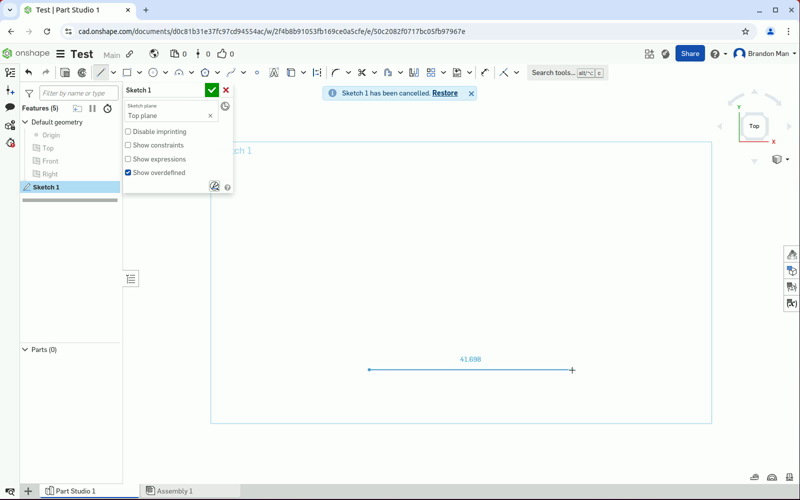
mouse_move(572, 215)
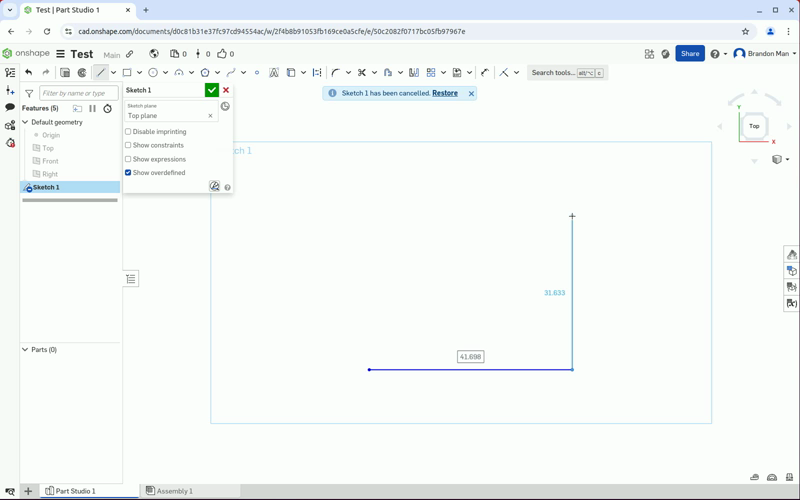
click(572, 215)
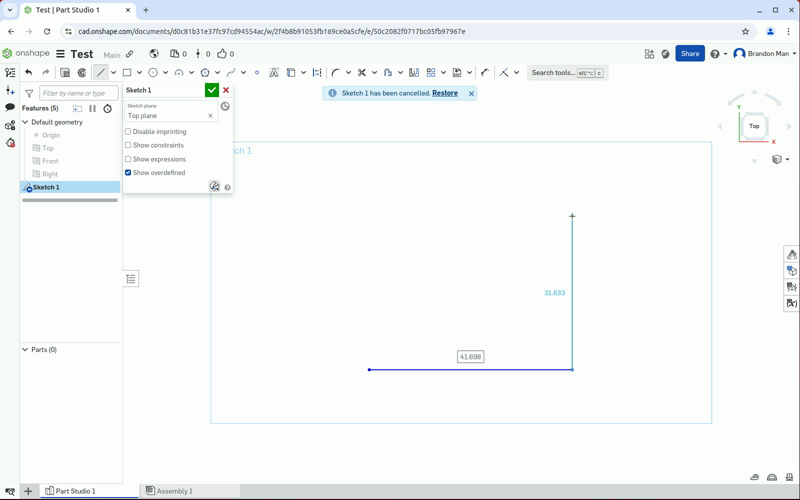
key_up(shift)
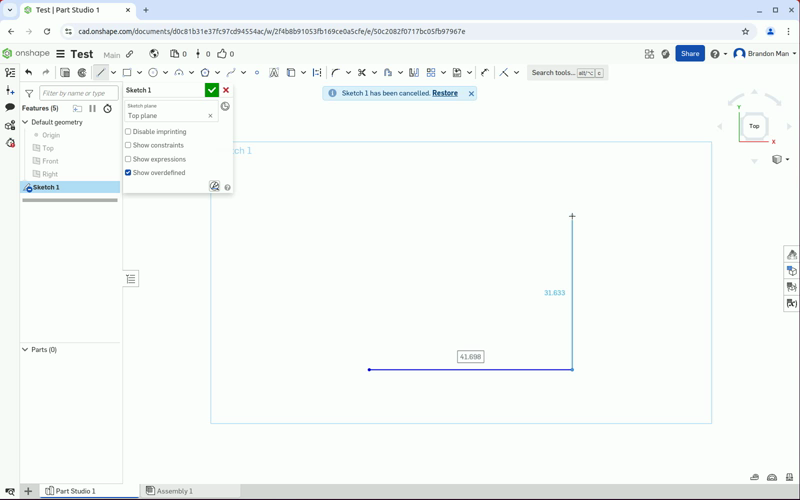
key_down(shift)
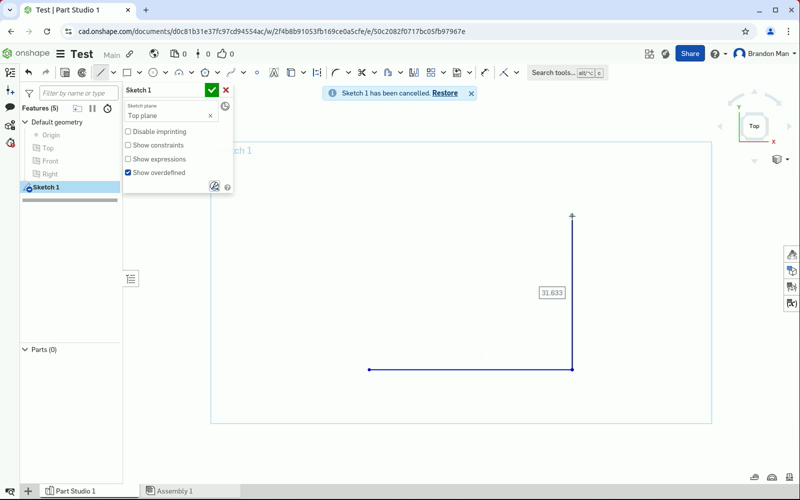
mouse_move(369, 215)
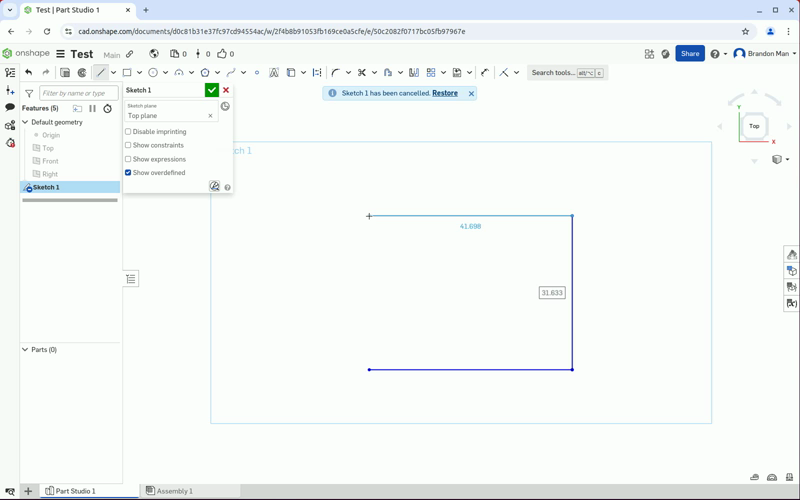
click(369, 215)
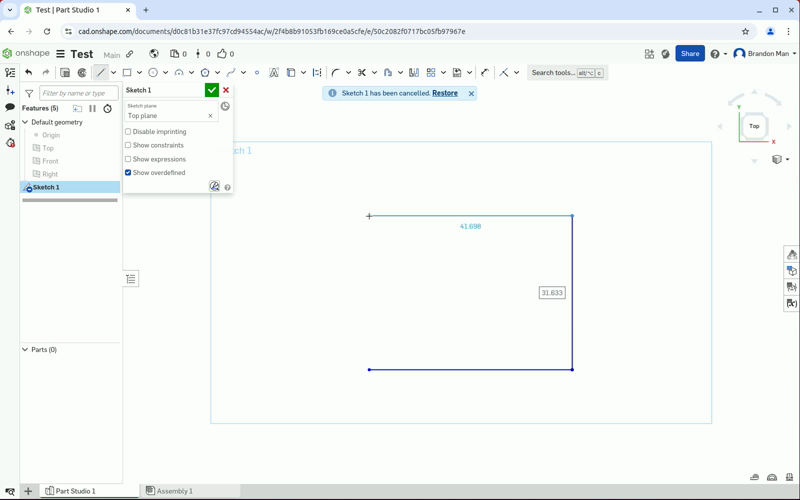
key_up(shift)
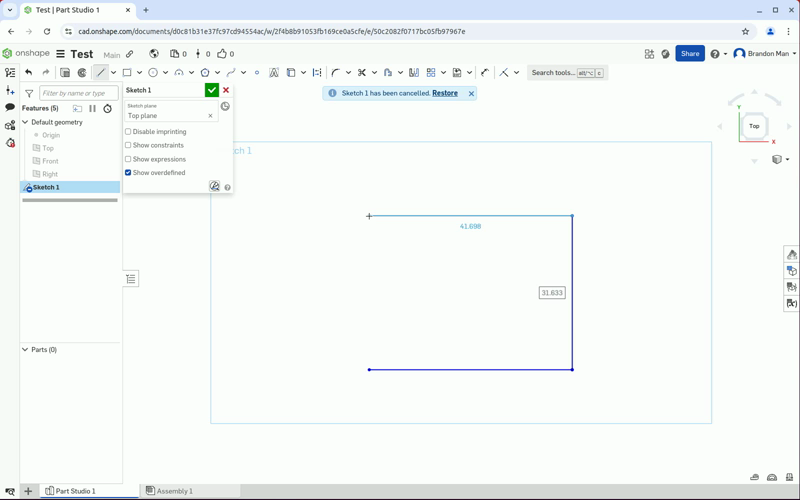
key_down(shift)
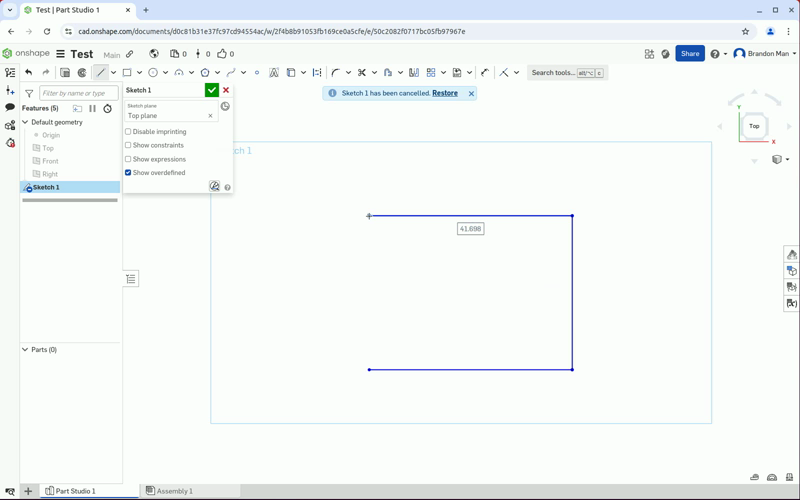
mouse_move(369, 369)
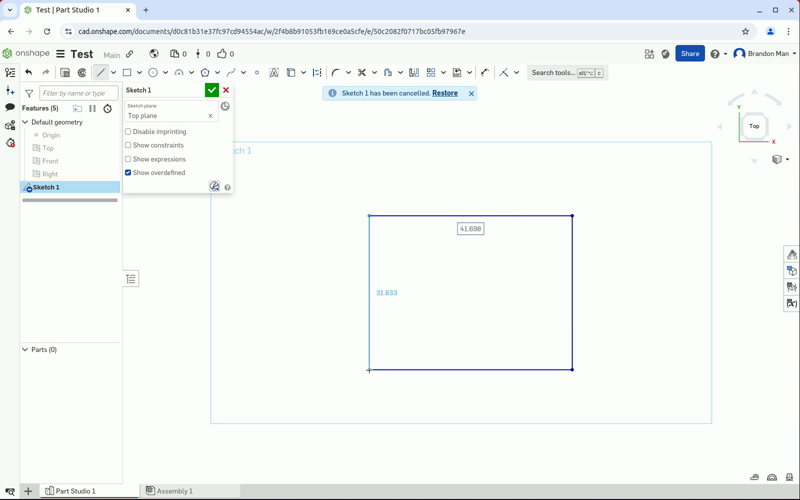
key_up(shift)
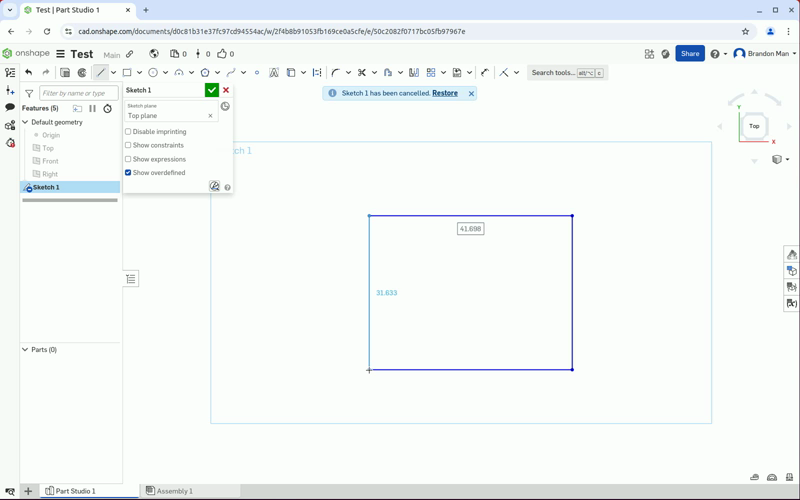
click(369, 369)
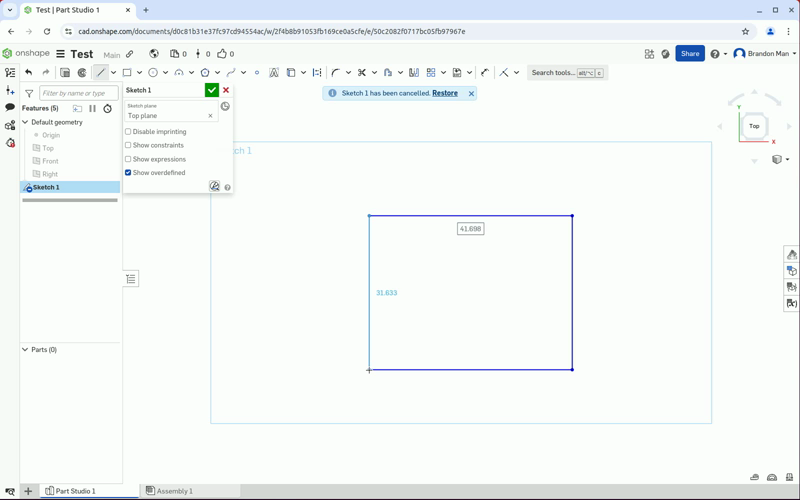
key(esc)
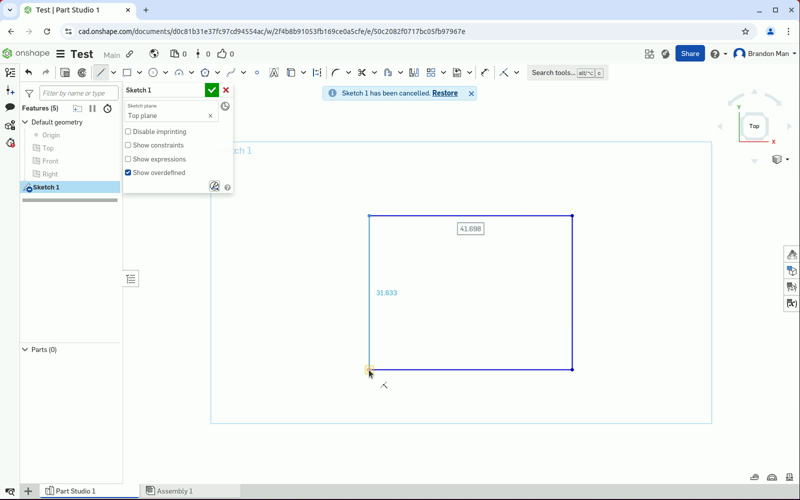
mouse_move(489, 347)
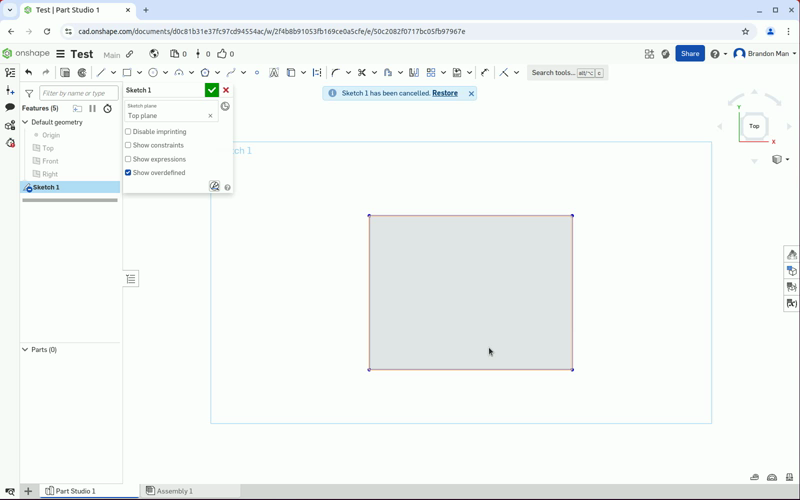
click(489, 347)
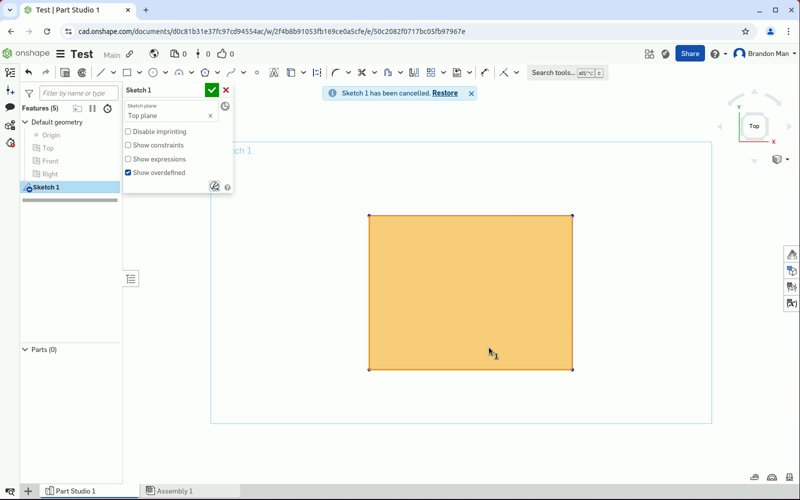
mouse_move(73, 352)
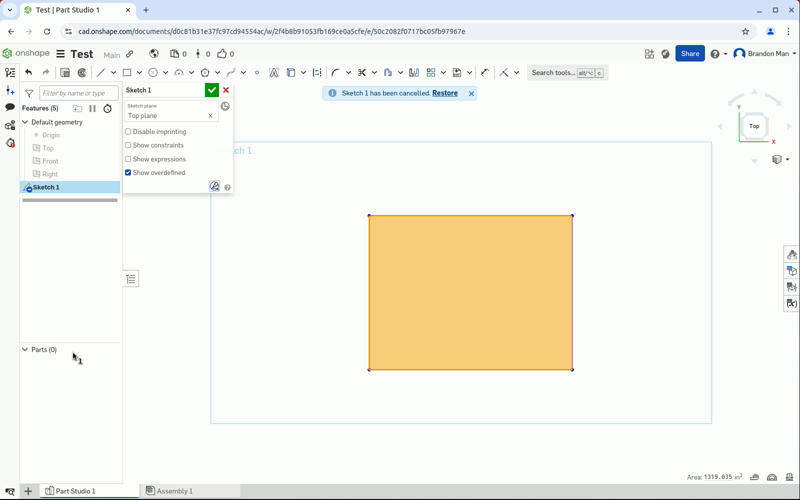
key(shift+y)
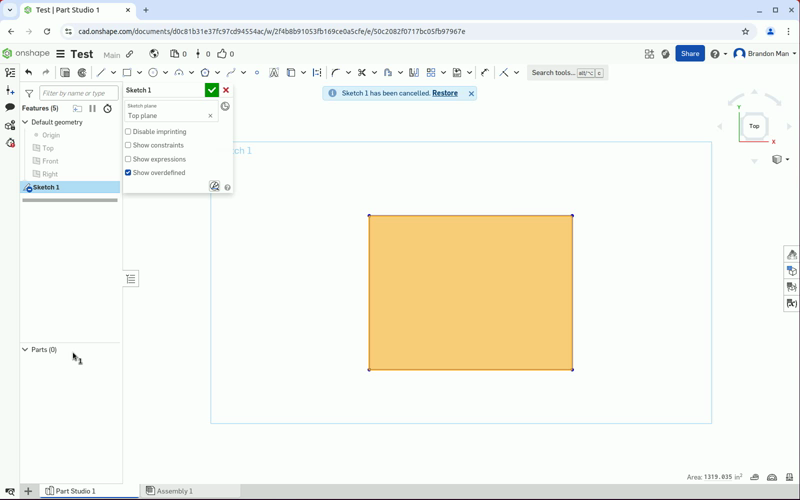
key(shift+e)
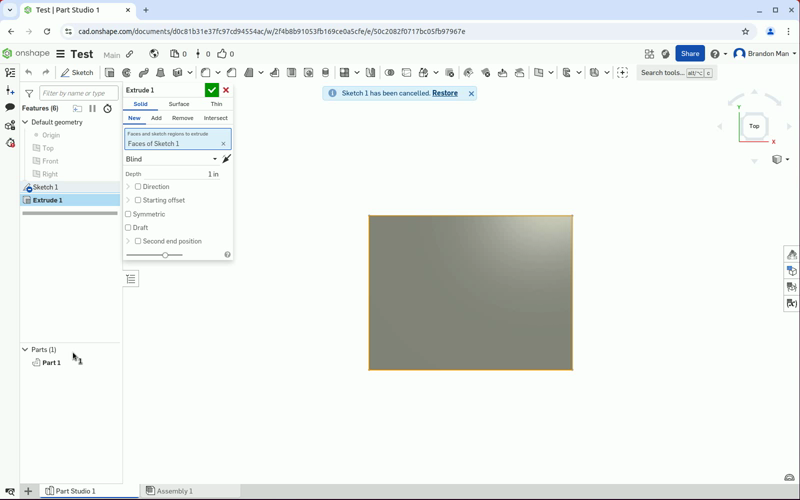
mouse_move(143, 106)
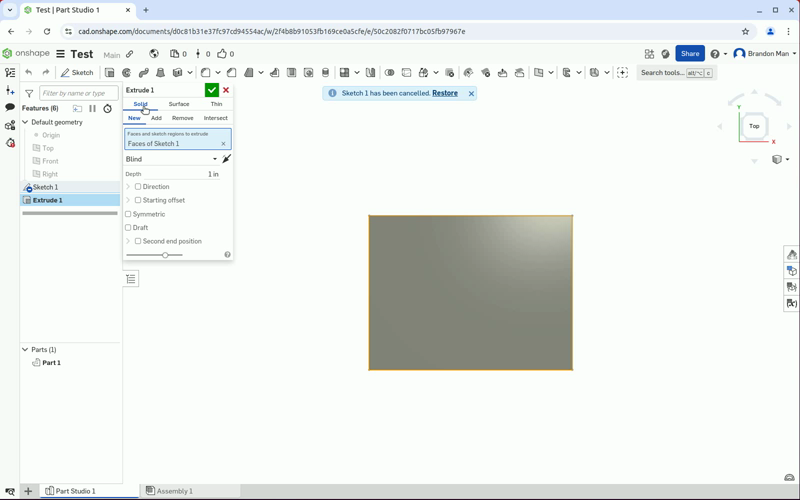
click(143, 106)
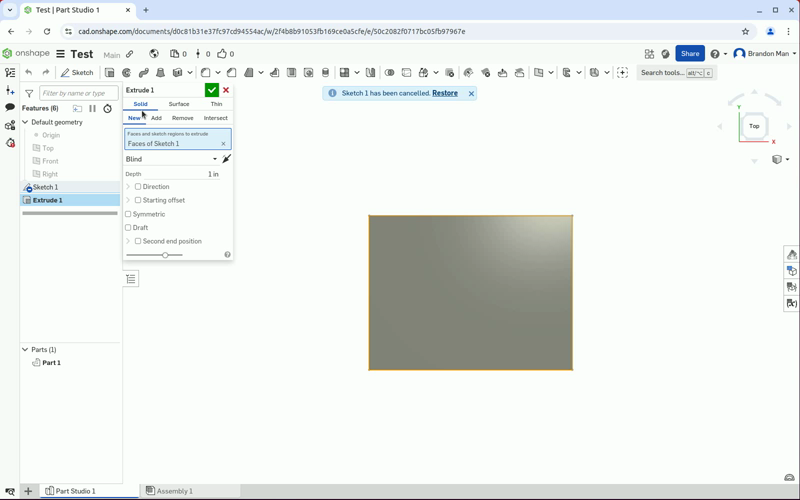
mouse_move(137, 120)
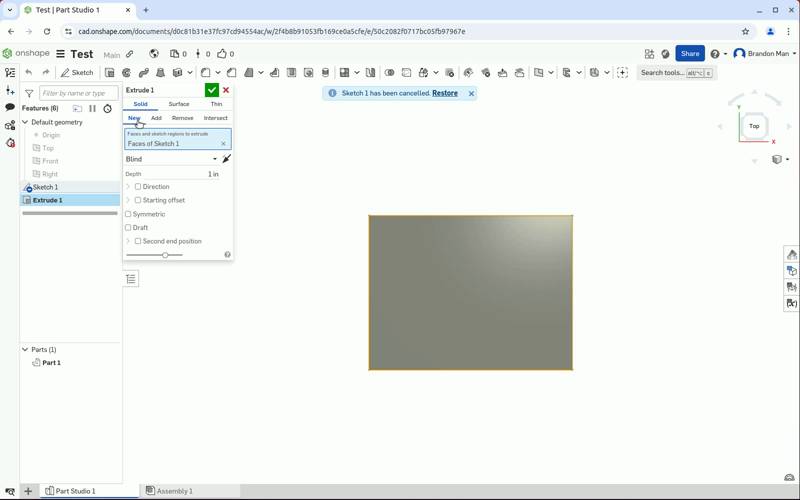
click(137, 120)
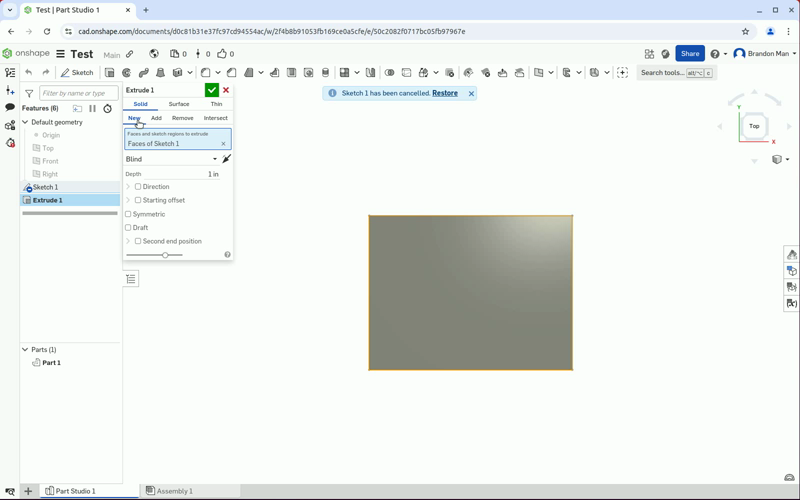
key(tab, 4)
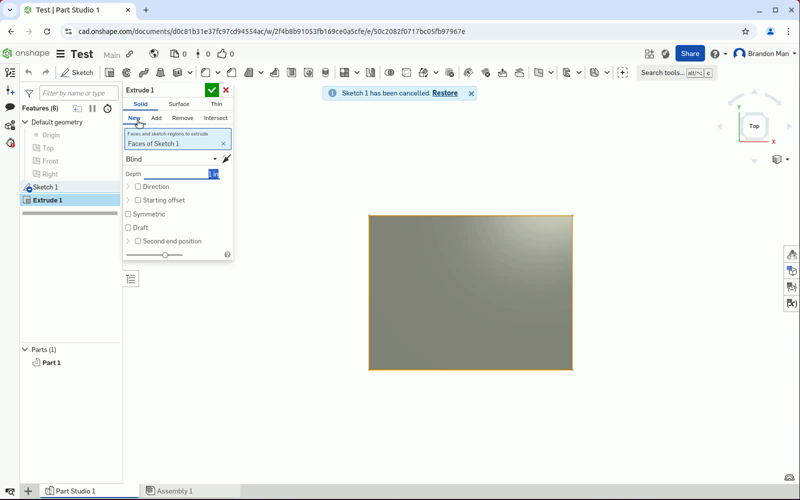
text(19.498)
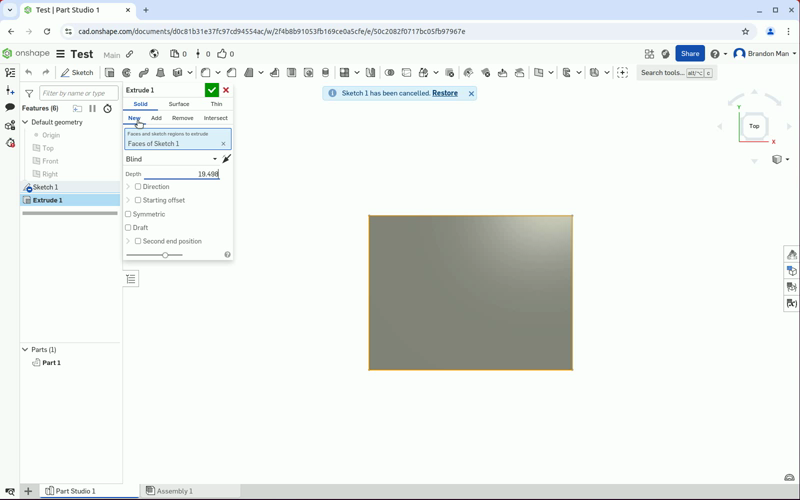
key(enter)
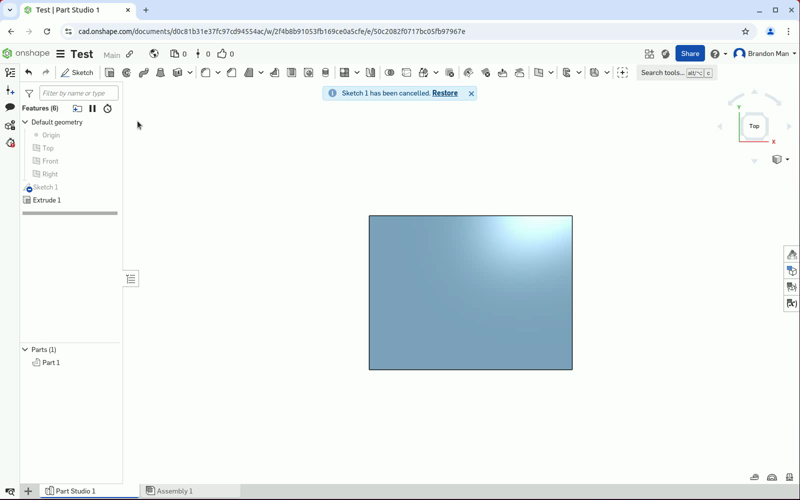
key(shift+h)
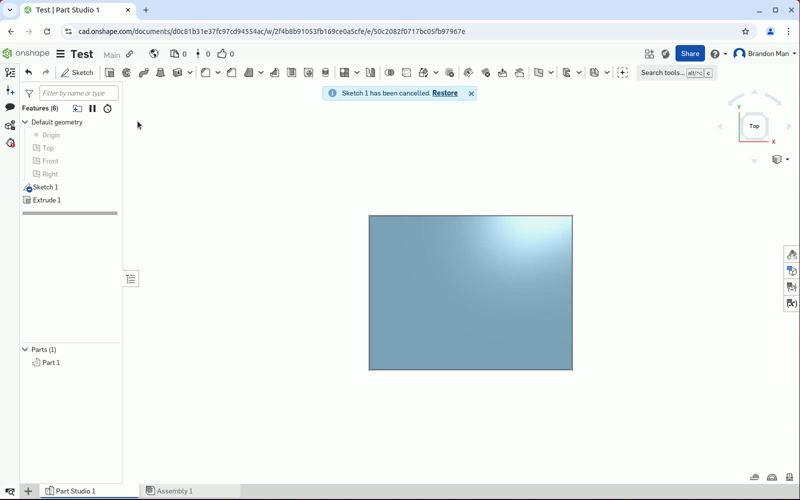
key(shift+h)
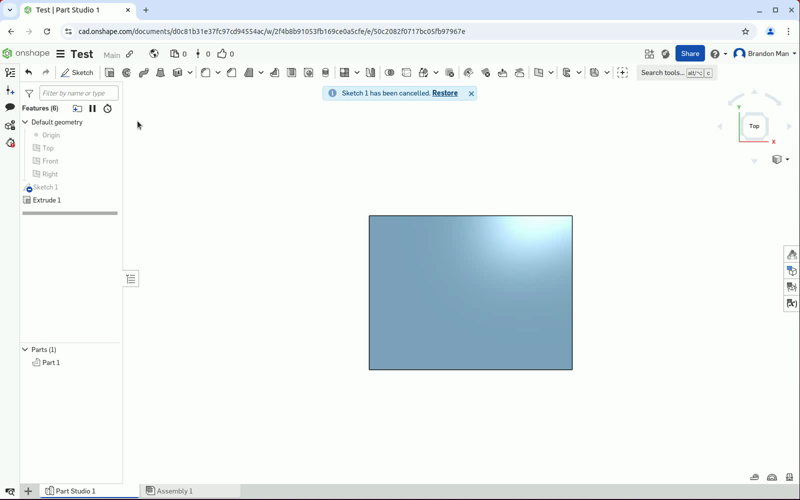
mouse_move(73, 189)
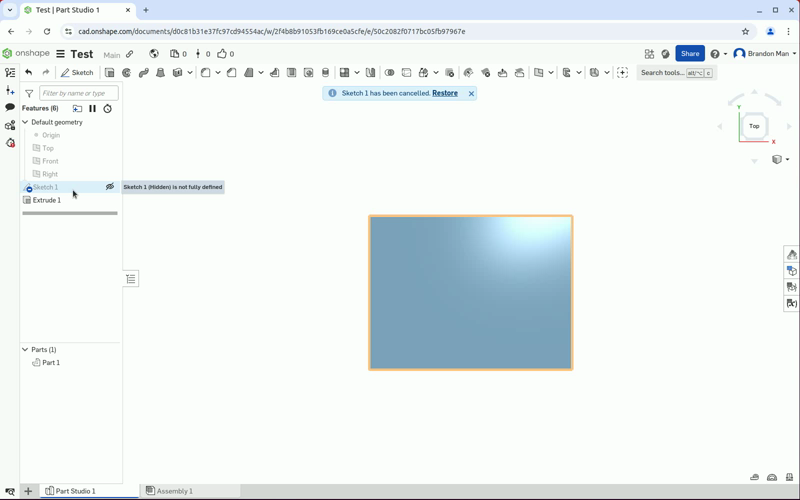
click(73, 189)
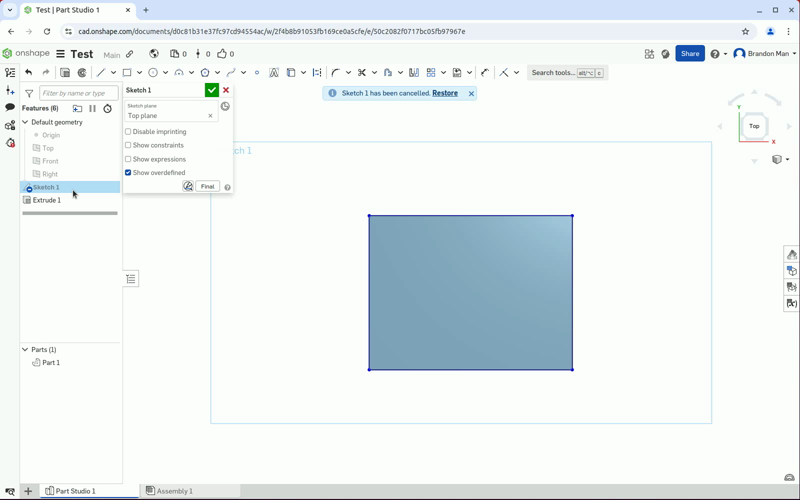
mouse_move(229, 92)
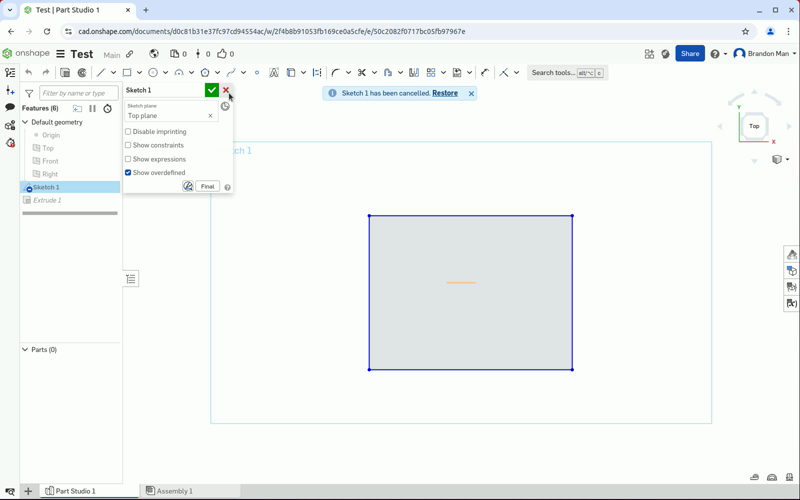
click(229, 92)
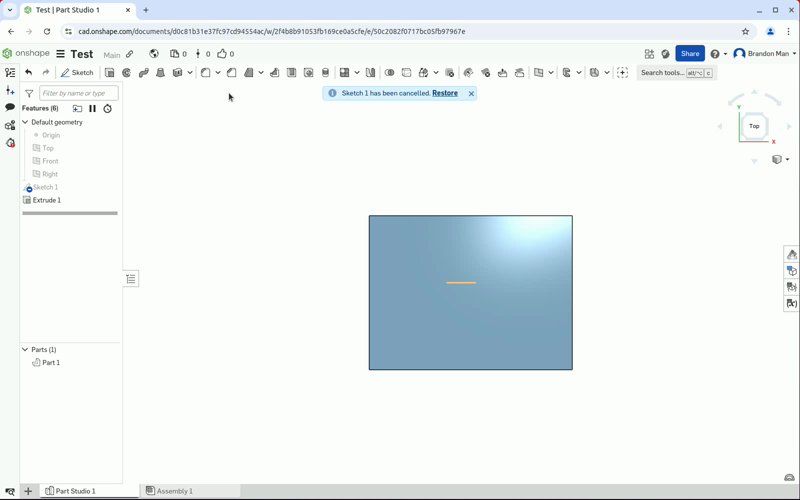
mouse_move(541, 75)
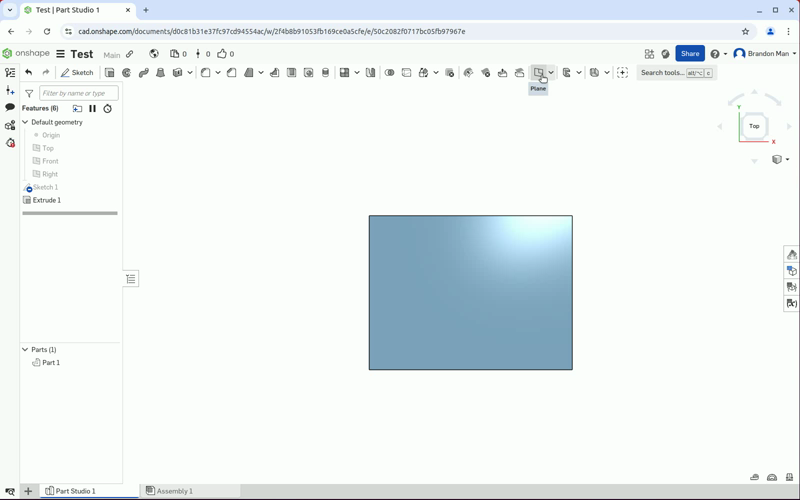
click(541, 75)
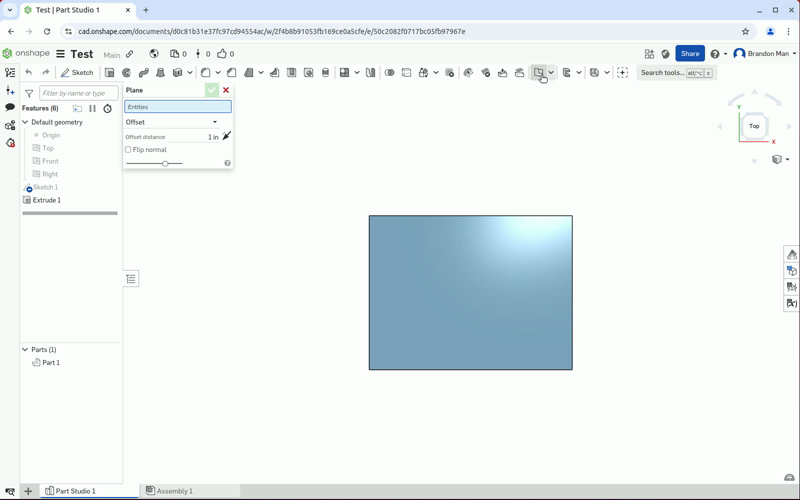
mouse_move(73, 150)
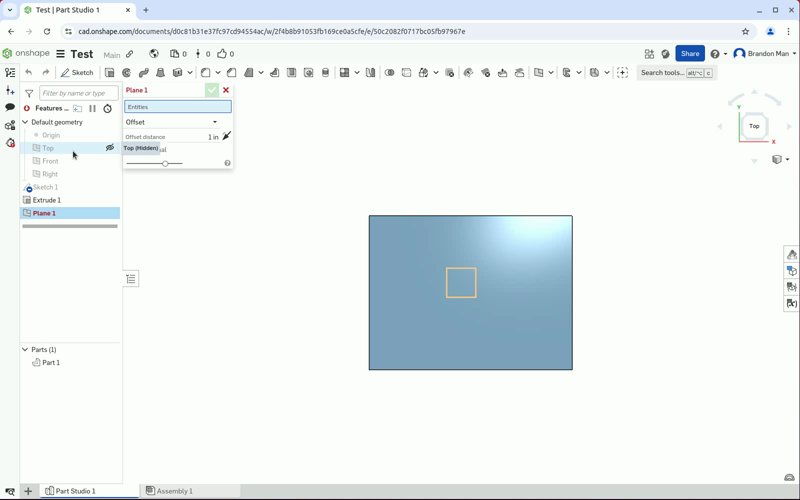
click(73, 150)
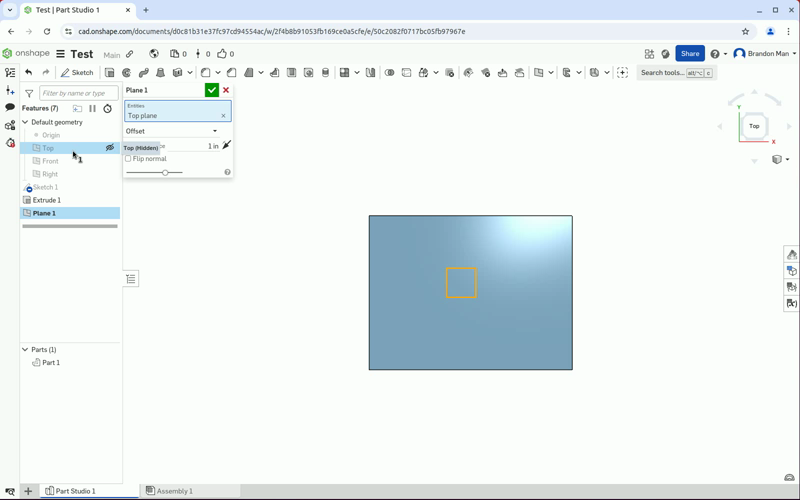
key(tab, 2)
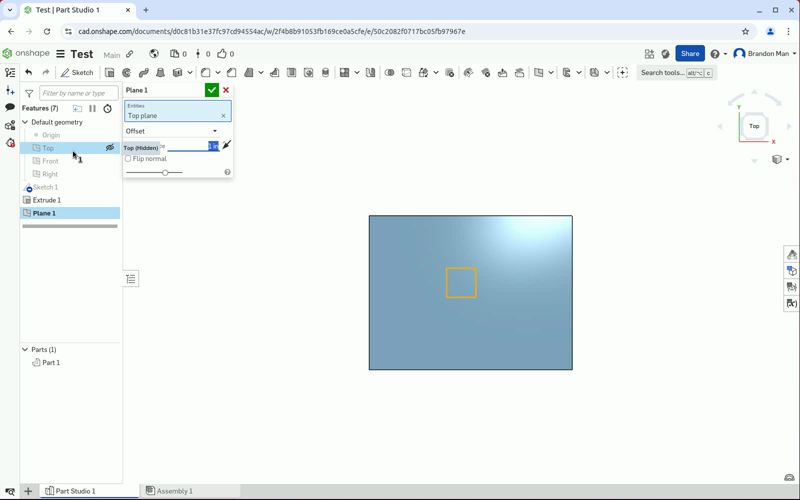
text(19.503)
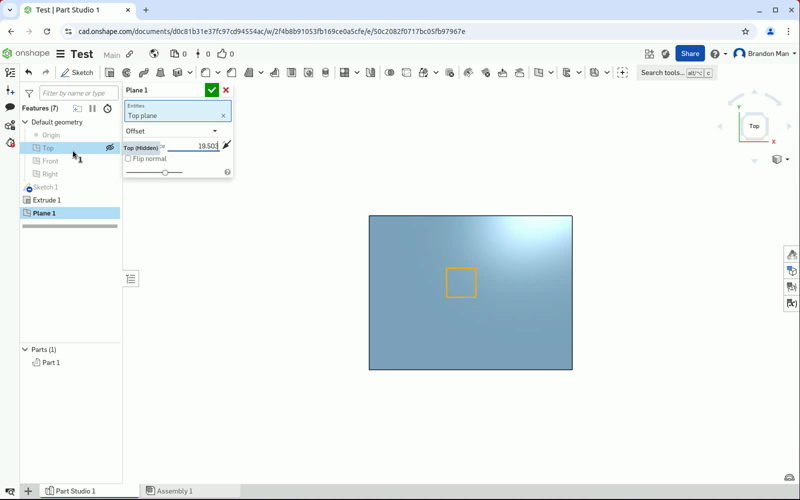
key(enter, 2)
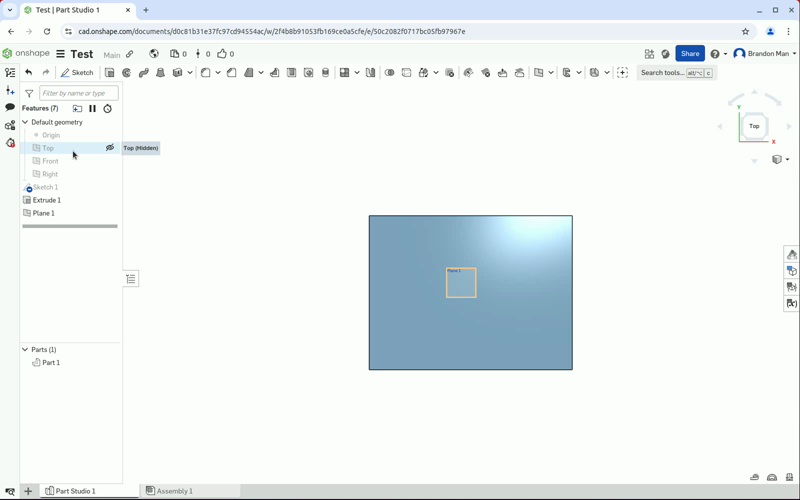
key(shift+s)
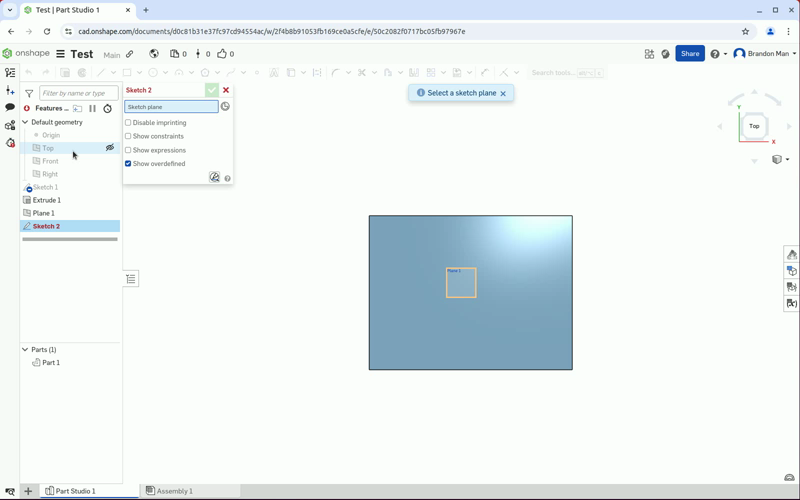
mouse_move(73, 215)
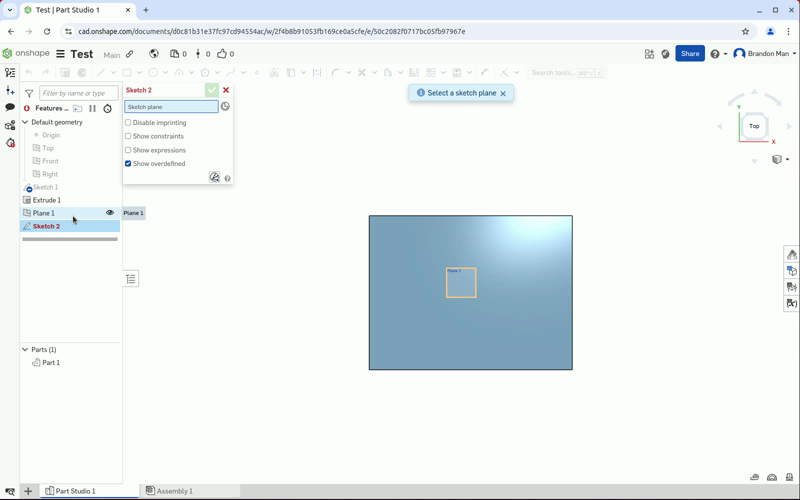
click(73, 215)
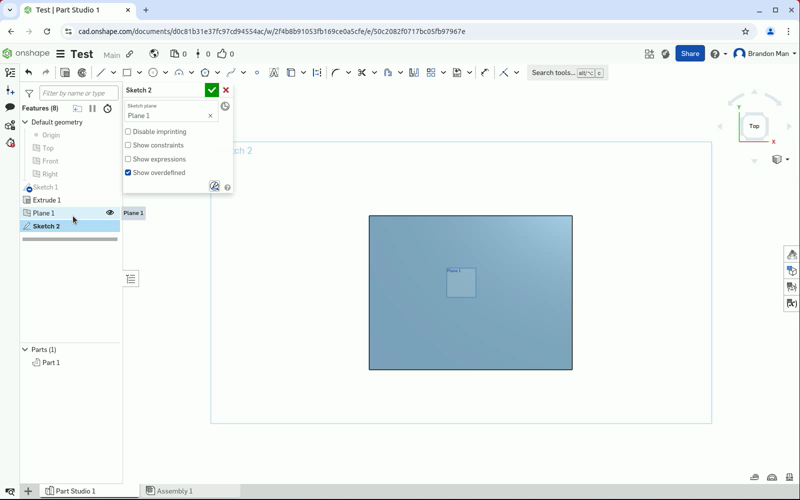
mouse_move(73, 352)
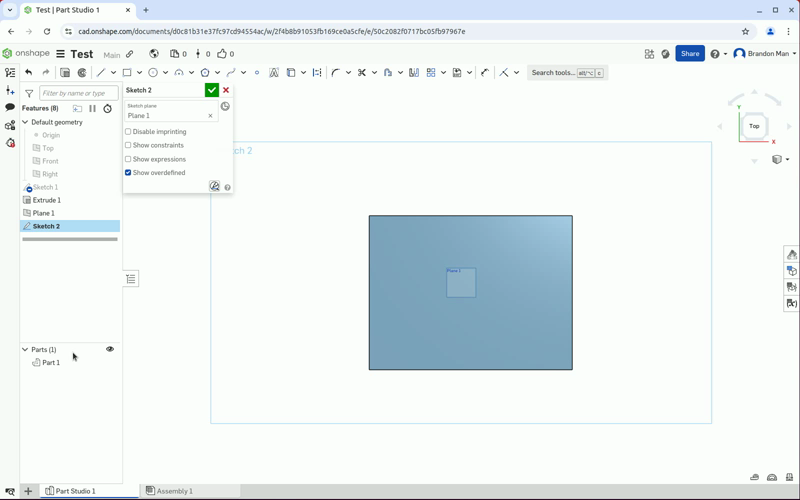
key(y)
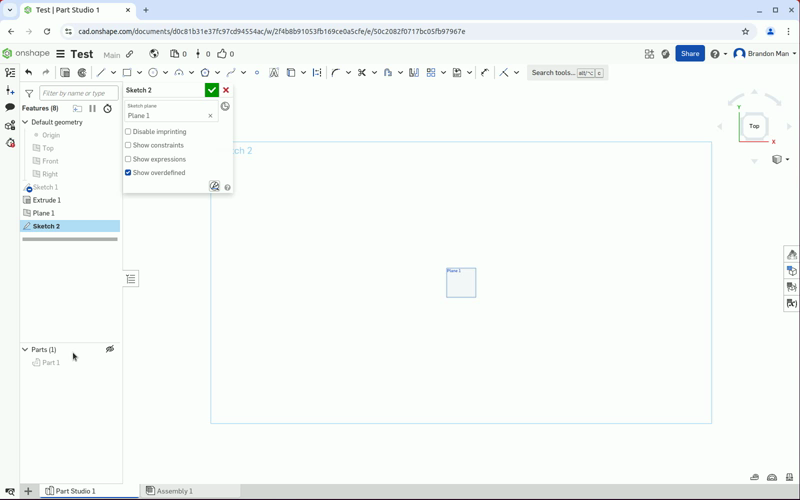
key(l)
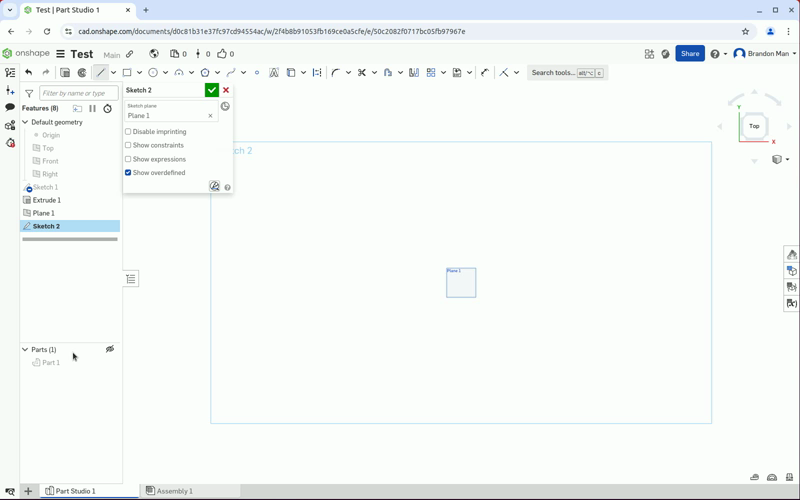
key_down(shift)
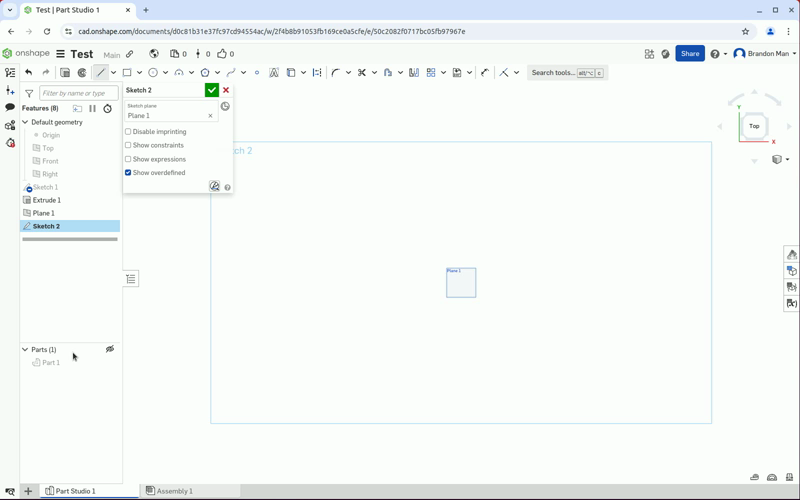
mouse_move(384, 360)
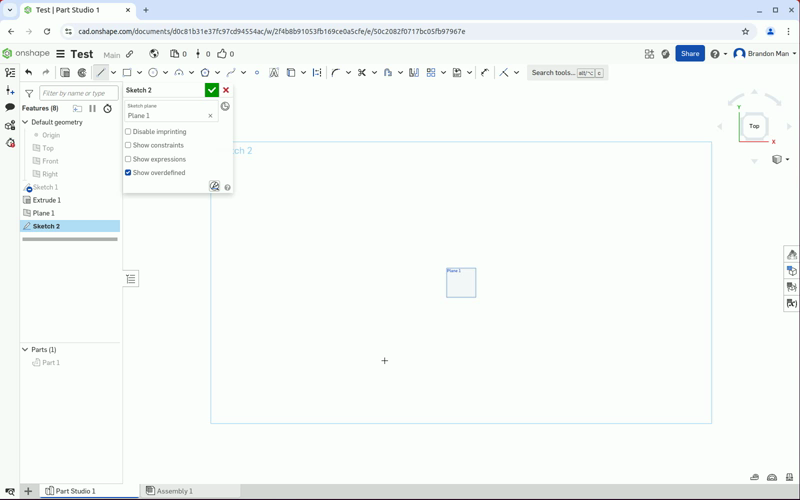
click(384, 360)
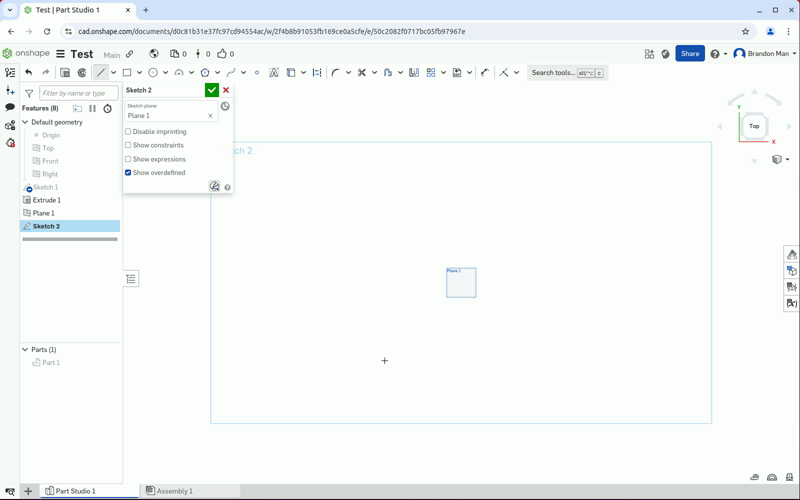
key_up(shift)
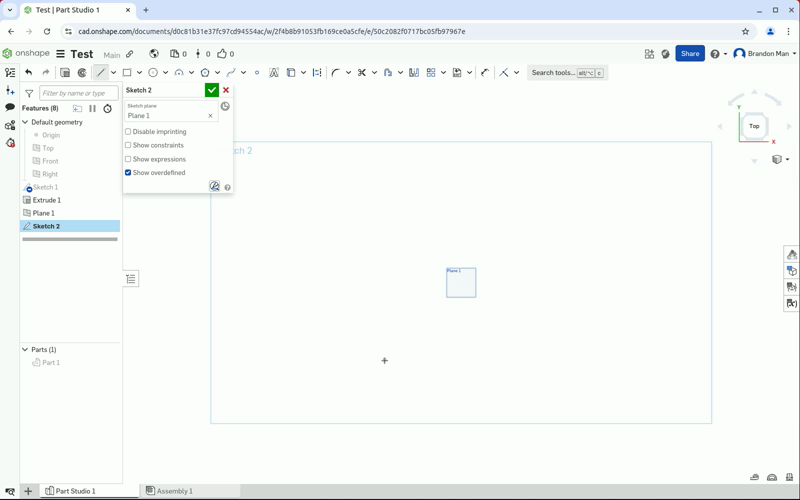
key_down(shift)
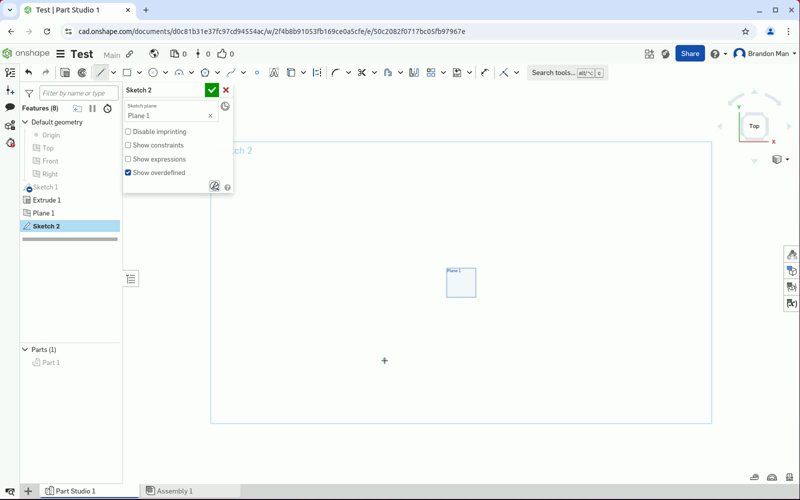
mouse_move(558, 360)
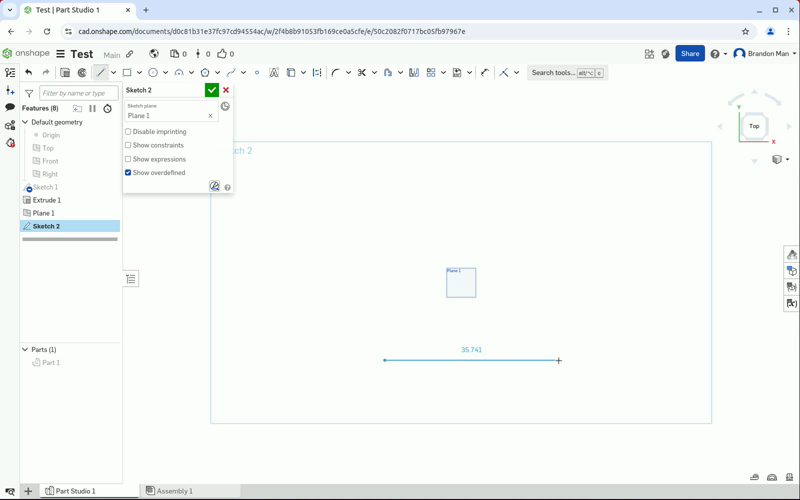
click(558, 360)
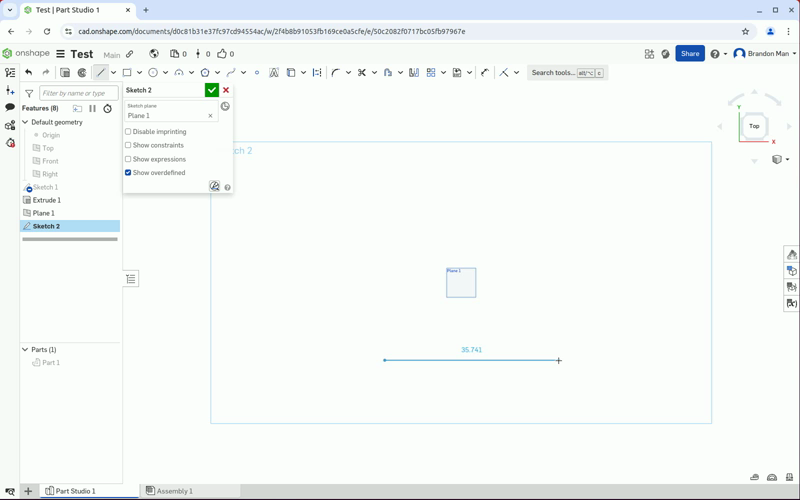
key_up(shift)
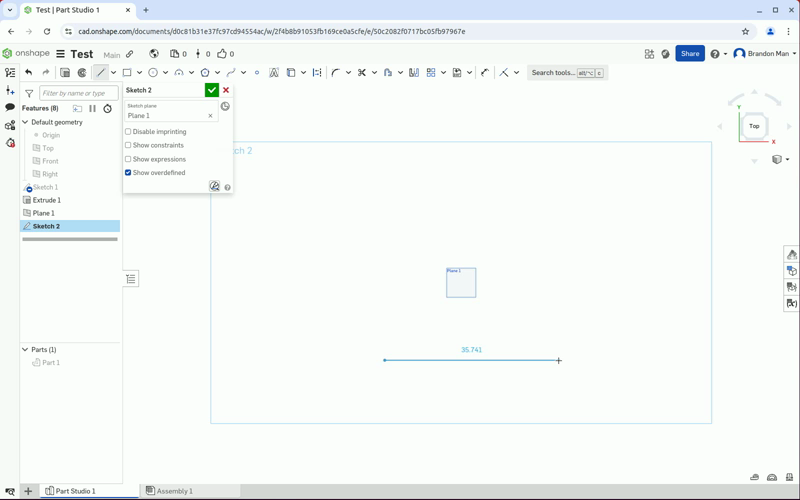
key_down(shift)
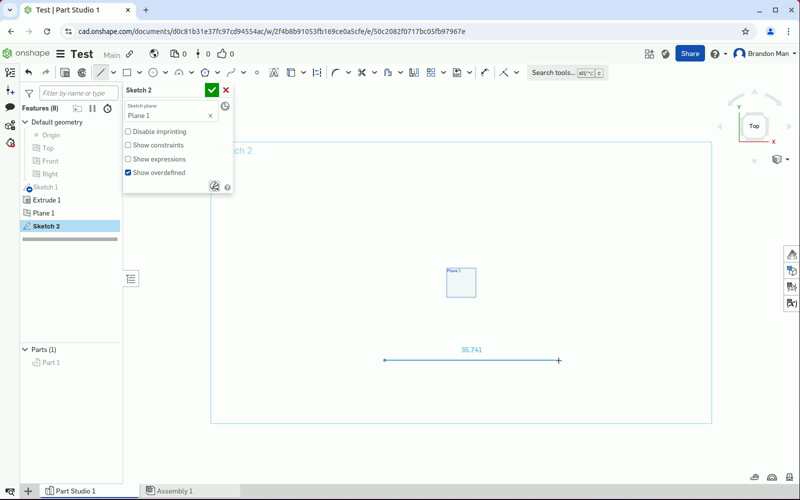
mouse_move(558, 224)
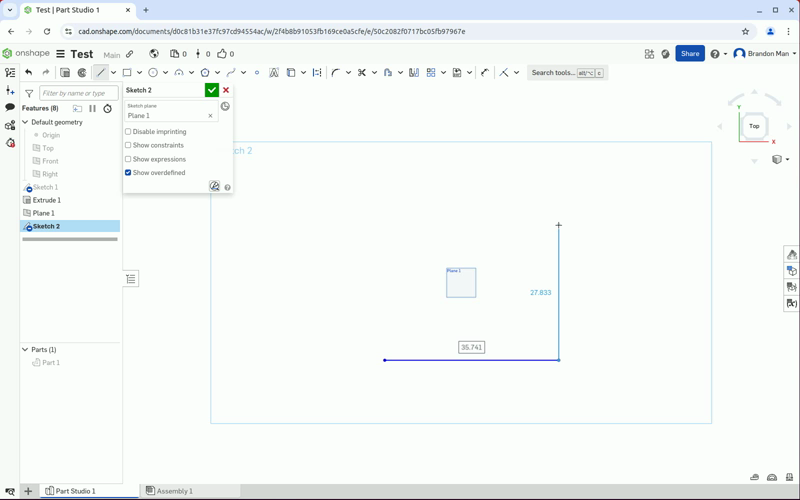
click(558, 224)
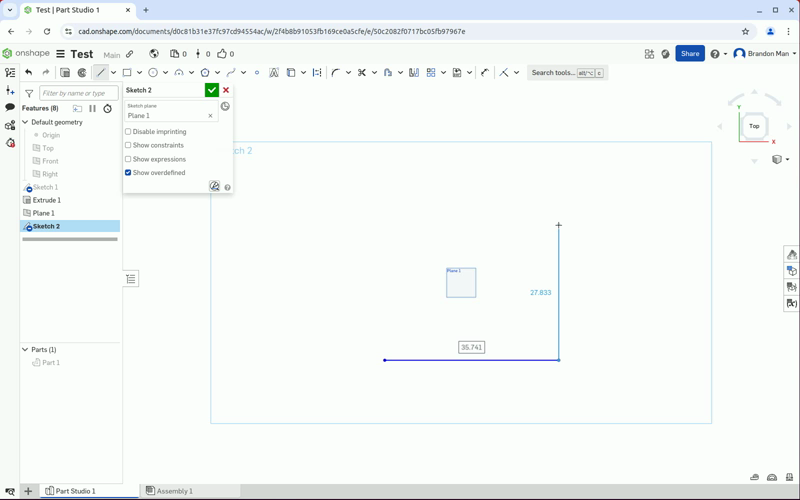
key_up(shift)
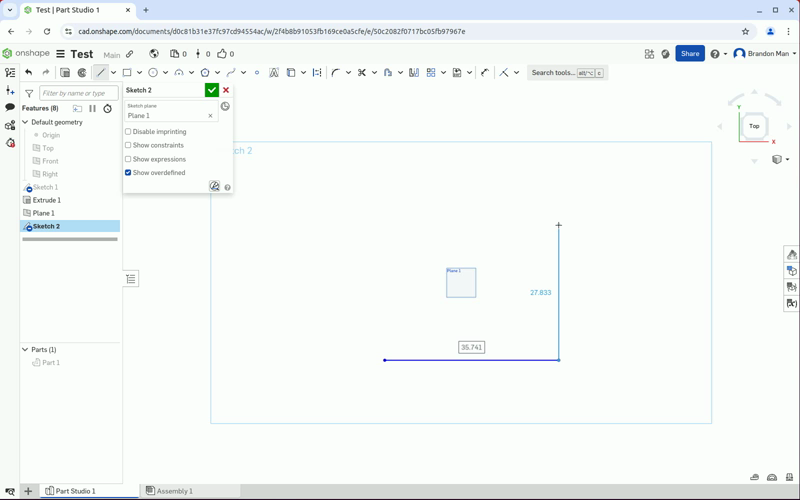
key_down(shift)
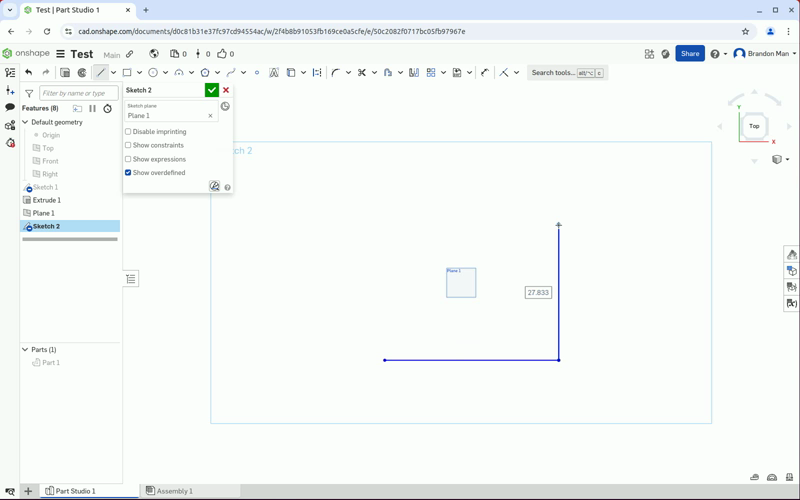
mouse_move(384, 224)
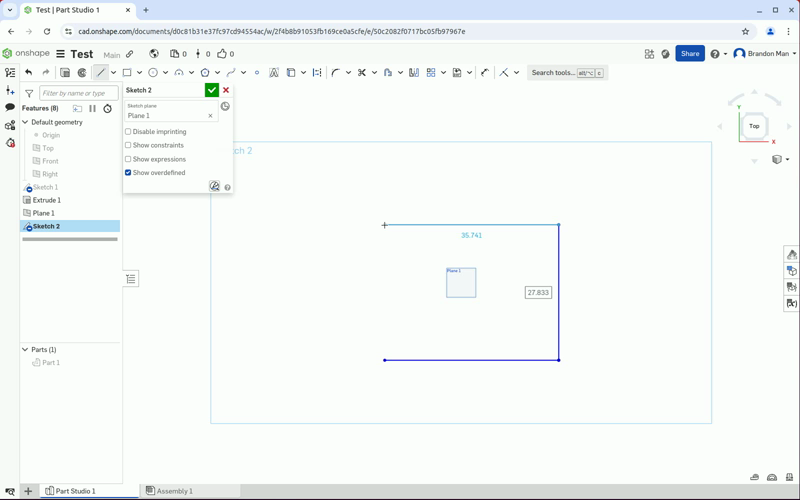
click(384, 224)
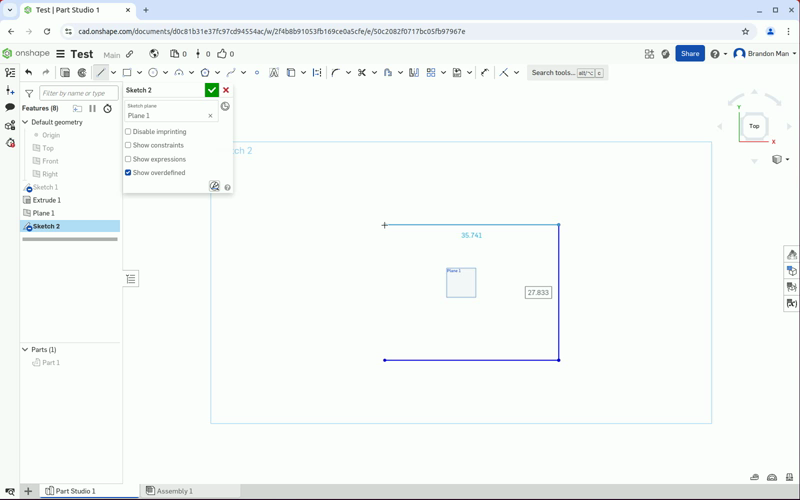
key_up(shift)
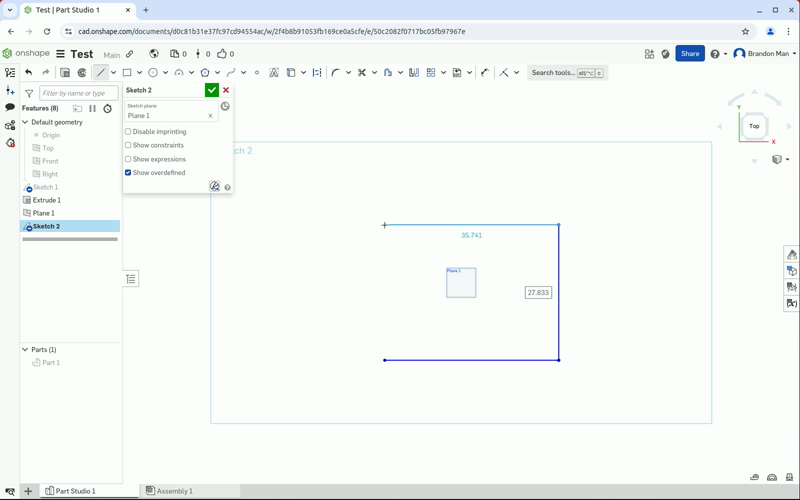
key_down(shift)
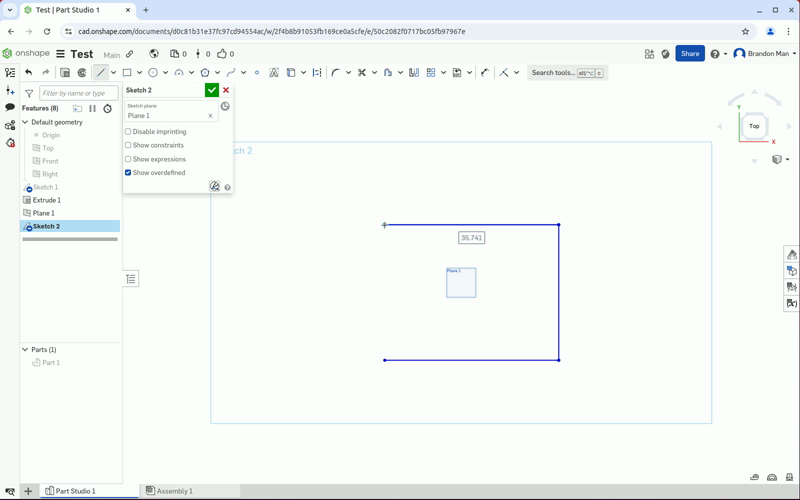
mouse_move(384, 360)
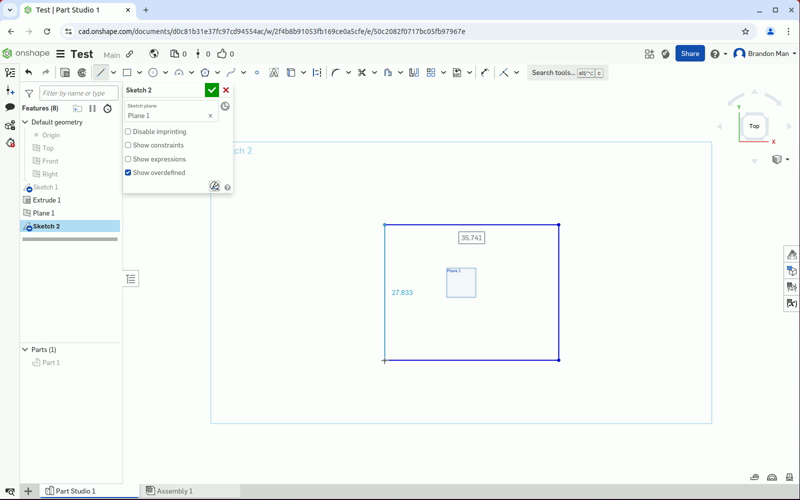
key_up(shift)
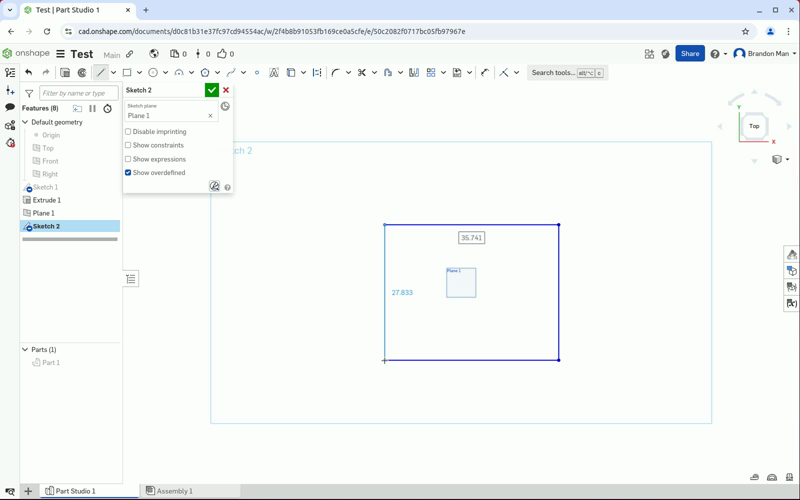
click(384, 360)
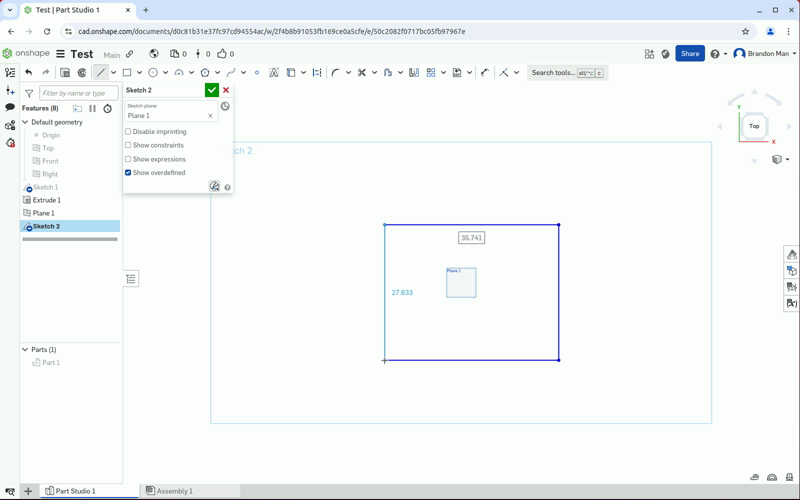
key(esc)
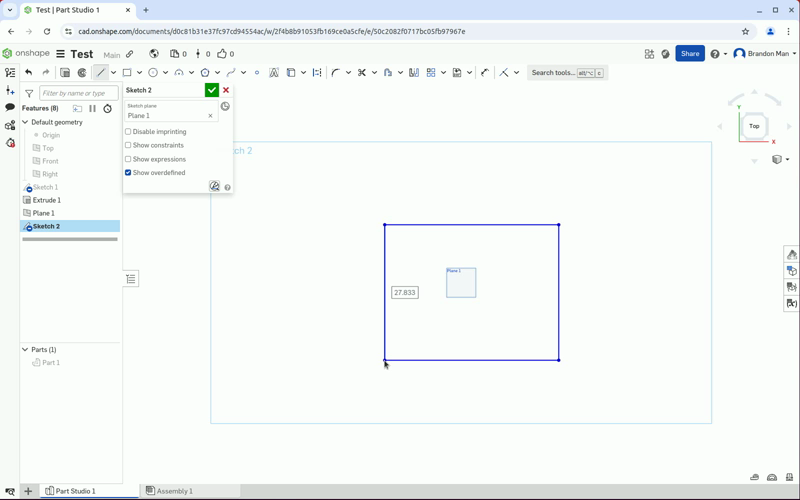
mouse_move(515, 291)
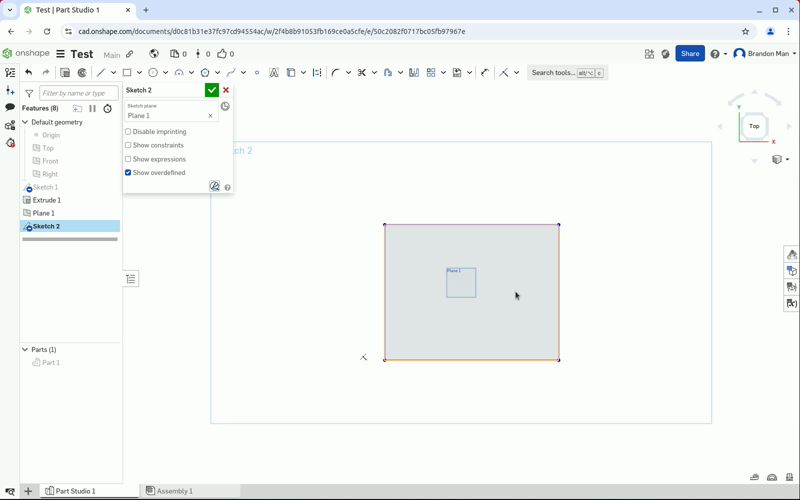
click(515, 291)
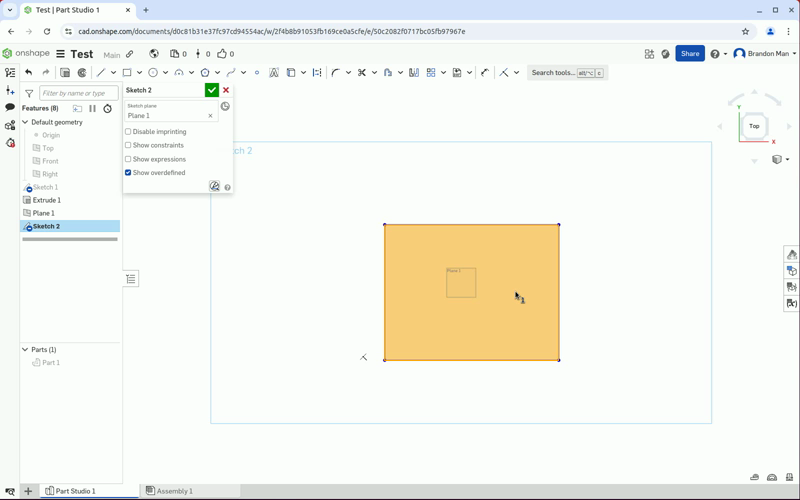
mouse_move(73, 352)
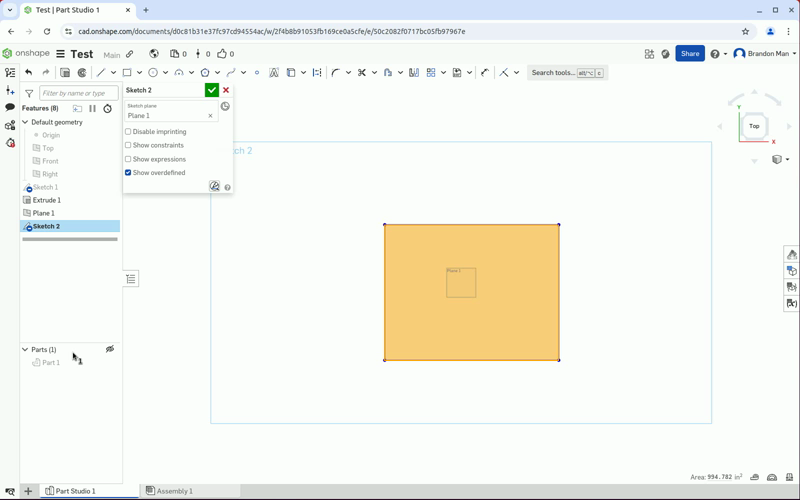
key(shift+y)
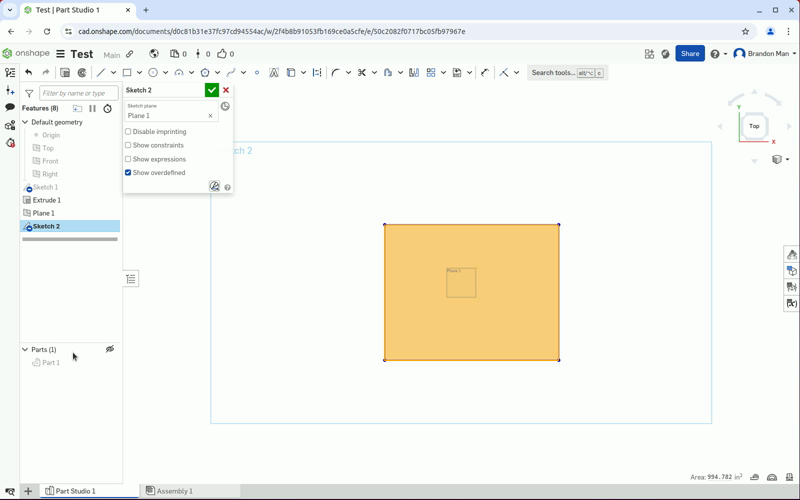
key(shift+e)
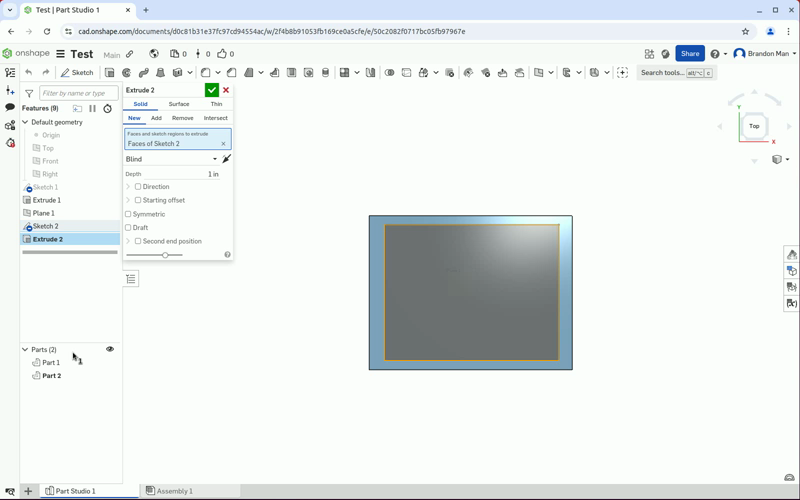
mouse_move(143, 106)
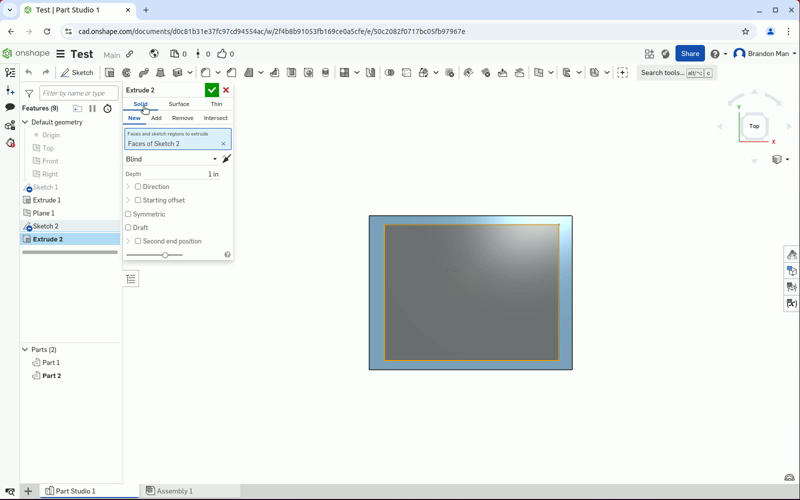
click(143, 106)
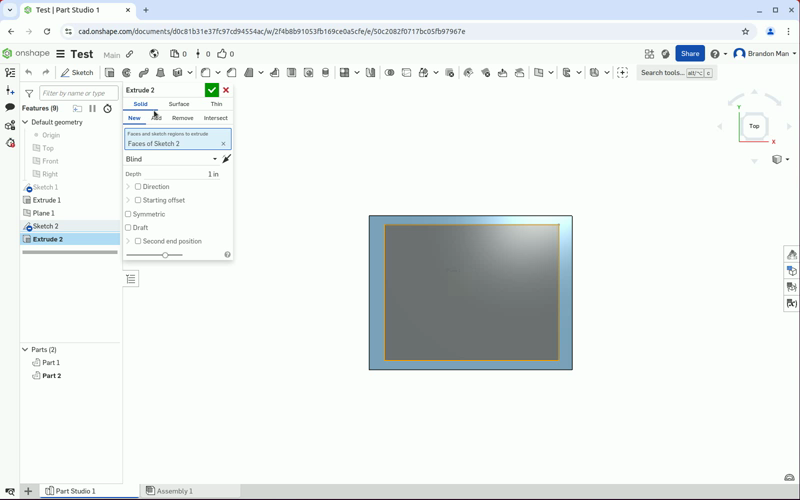
mouse_move(186, 120)
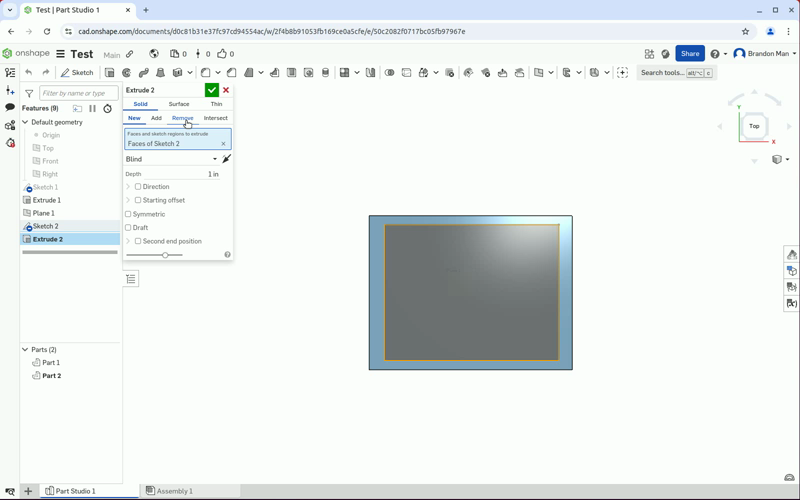
click(186, 120)
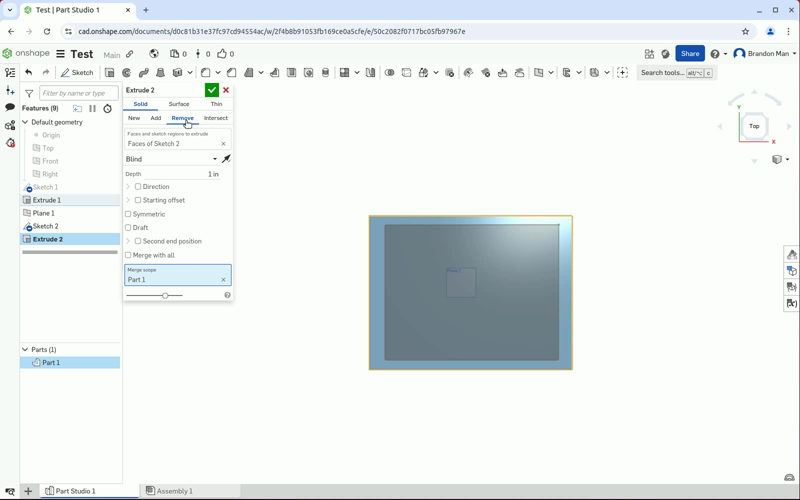
key(tab, 4)
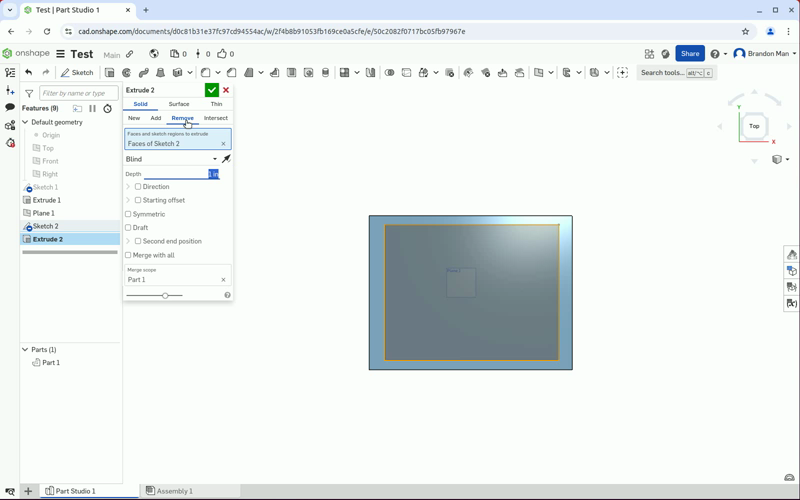
text(23.59)
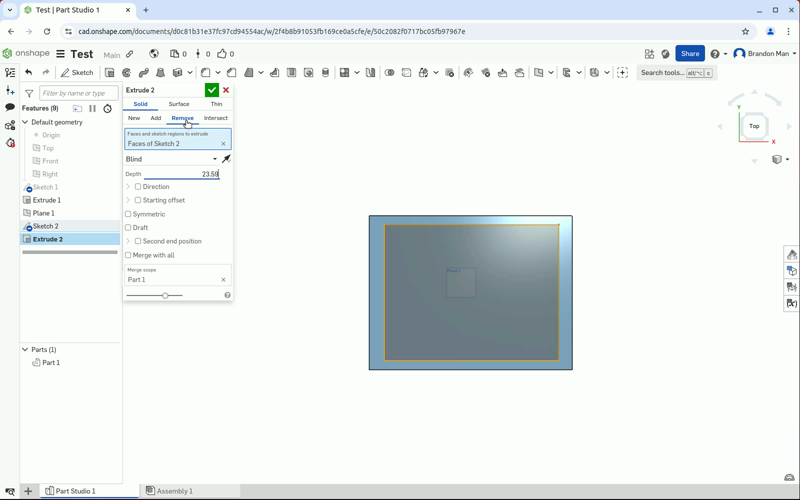
key(tab, 6)
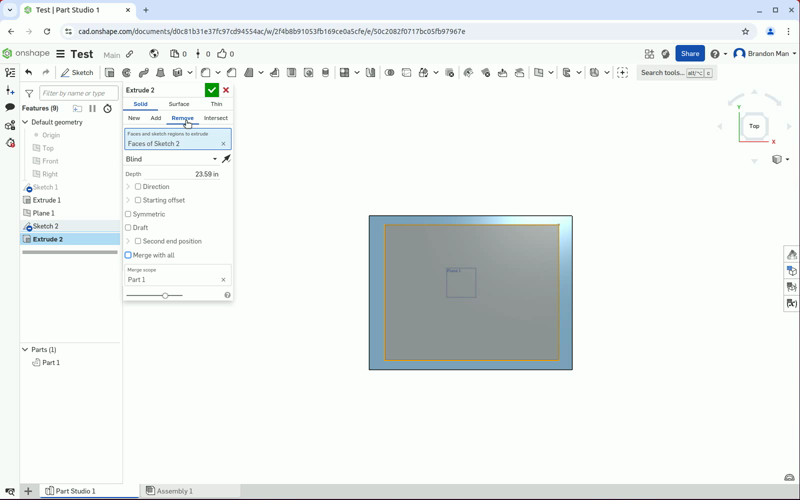
key(space)
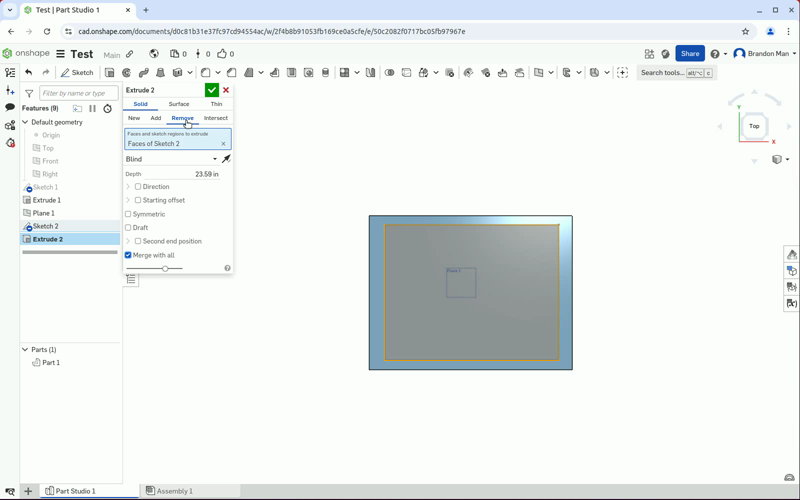
key(enter)
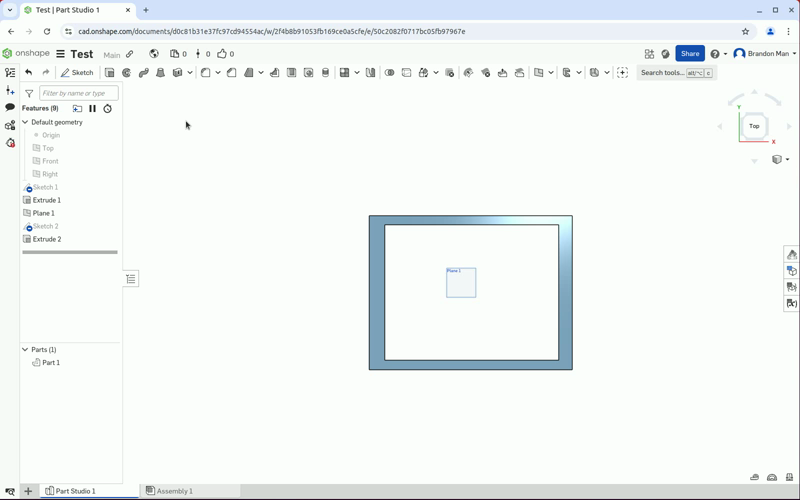
key(shift+h)
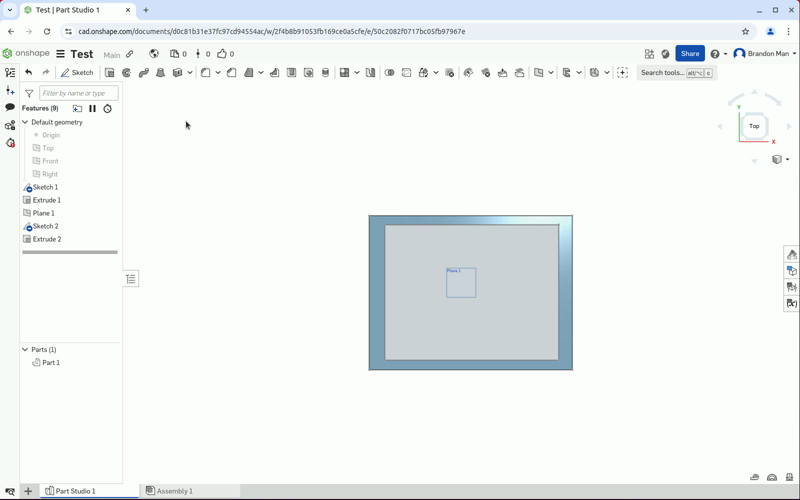
key(shift+h)
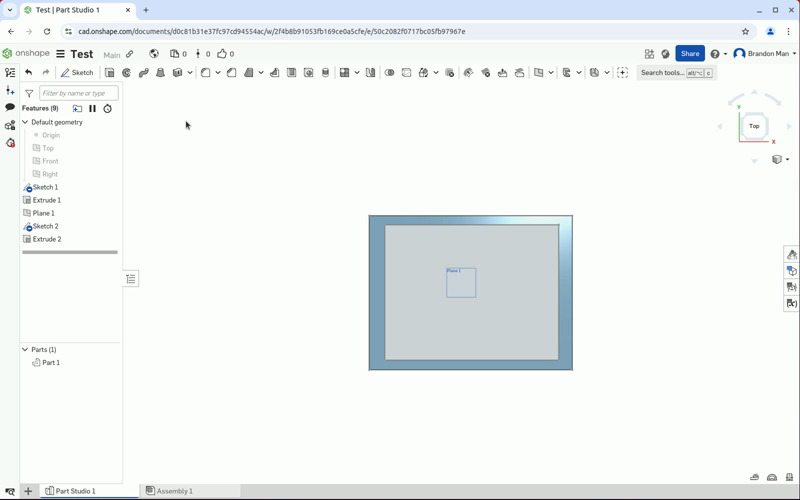
key(shift+7)
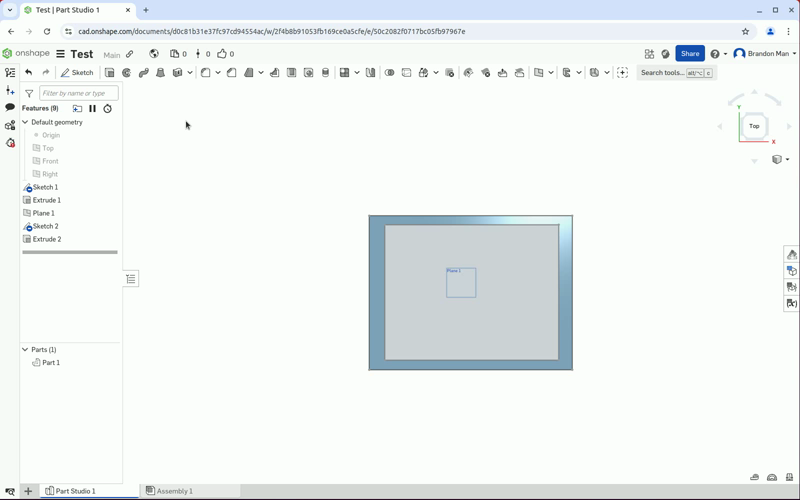
key(up, 3)
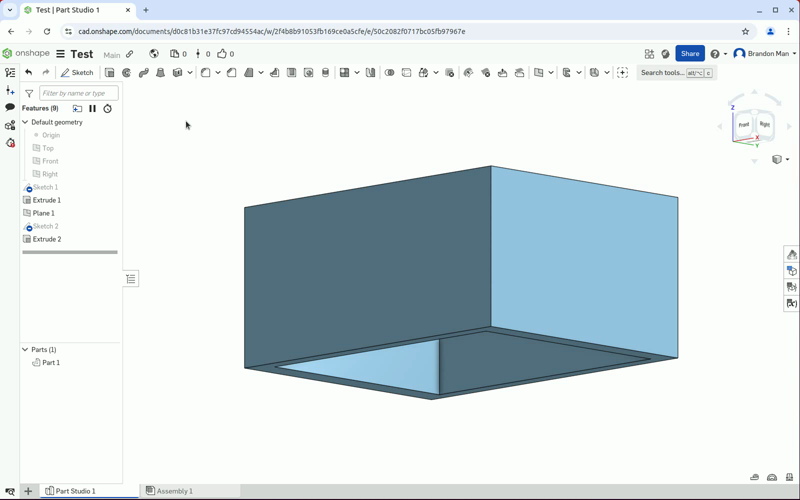
key(left, 3)
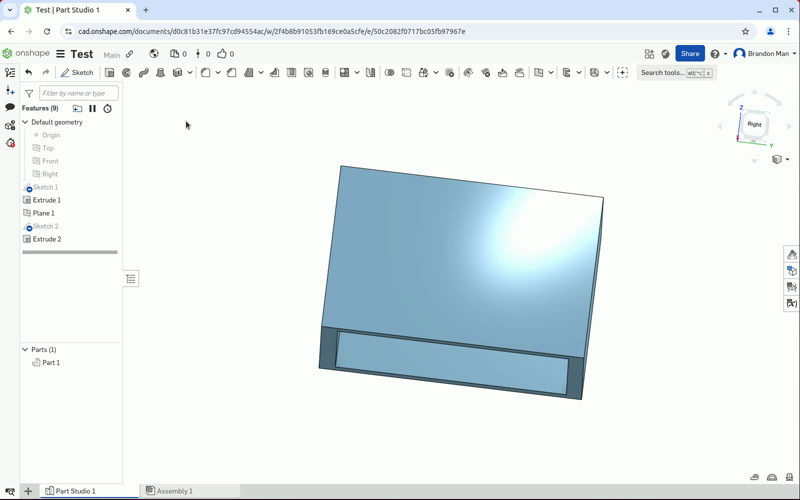
key(right, 3)
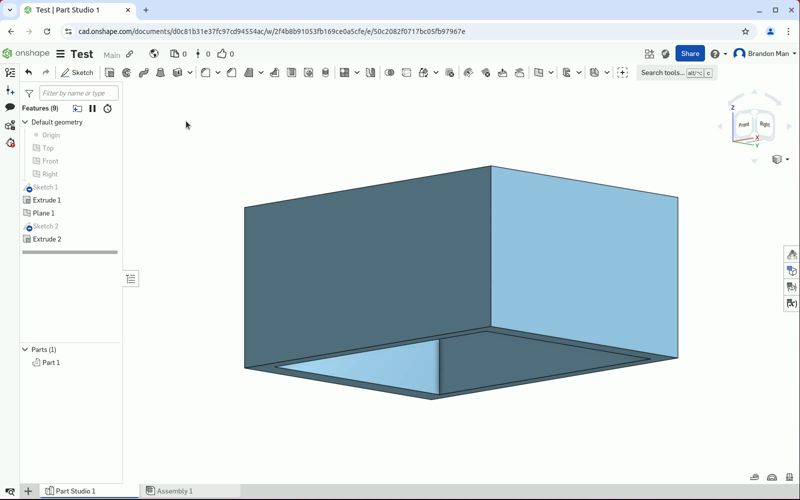
key(down, 3)
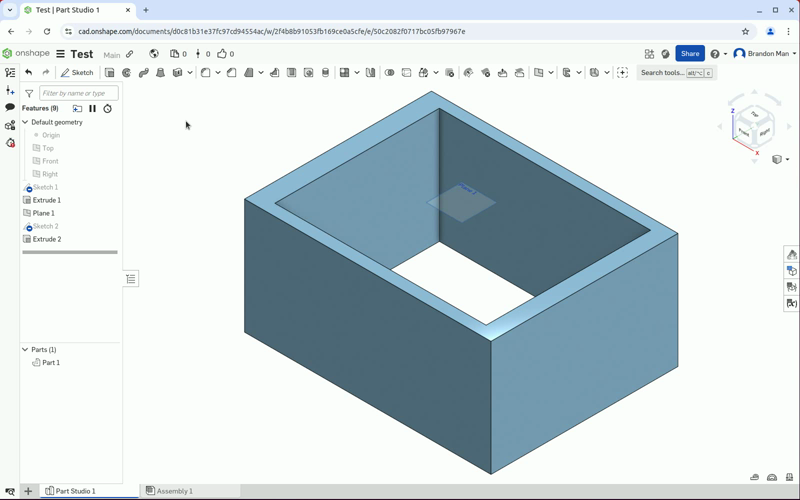
mouse_move(73, 189)
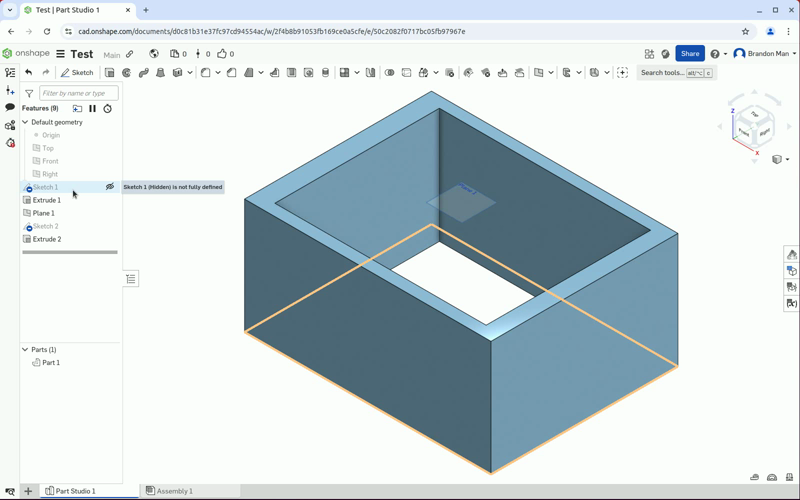
click(73, 189)